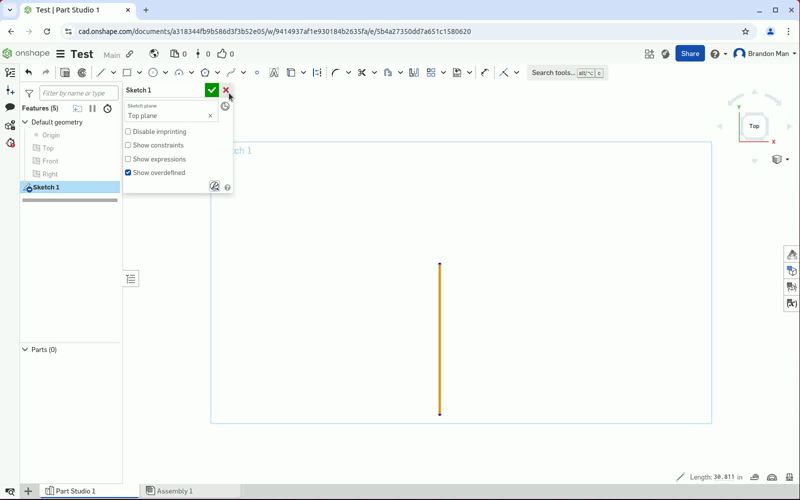
key(shift+h)
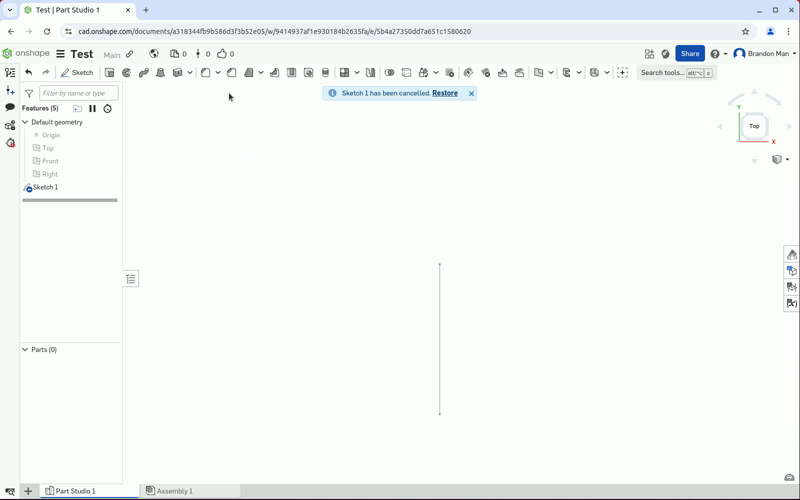
key(shift+s)
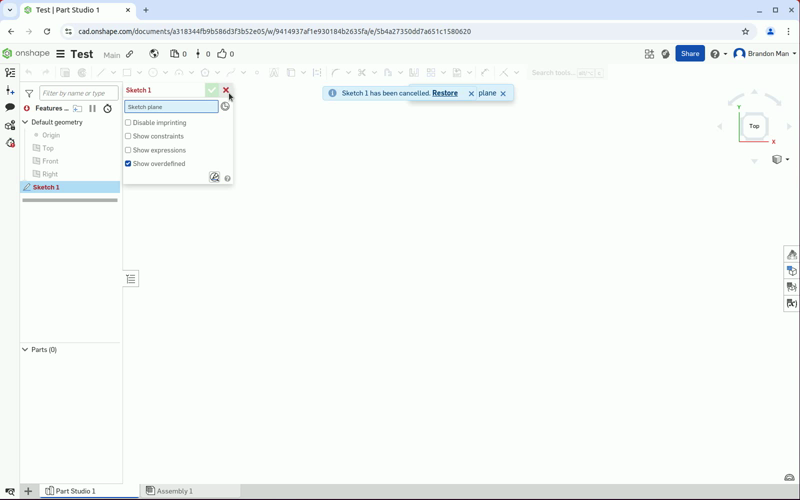
mouse_move(73, 150)
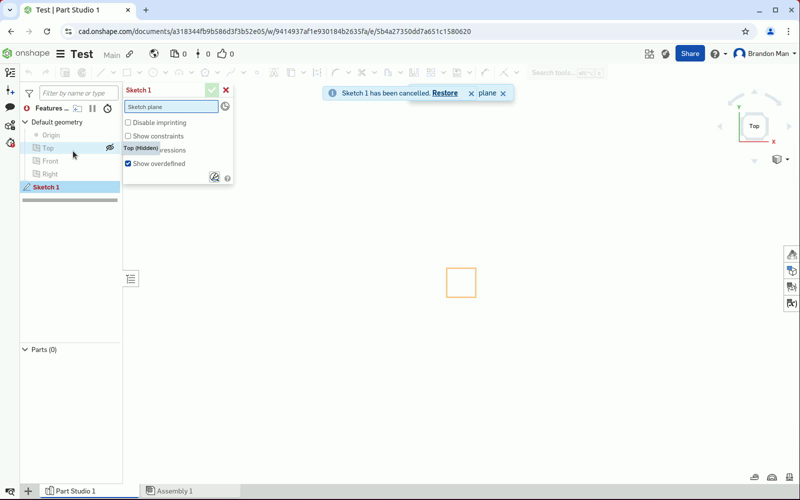
click(73, 150)
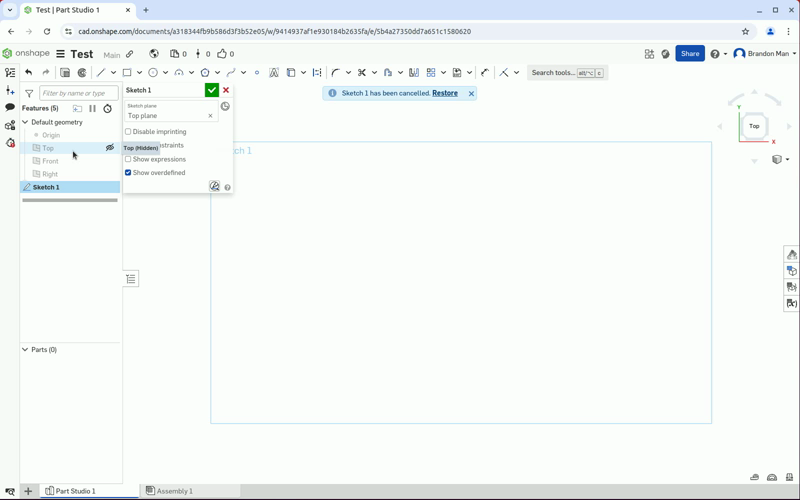
mouse_move(73, 352)
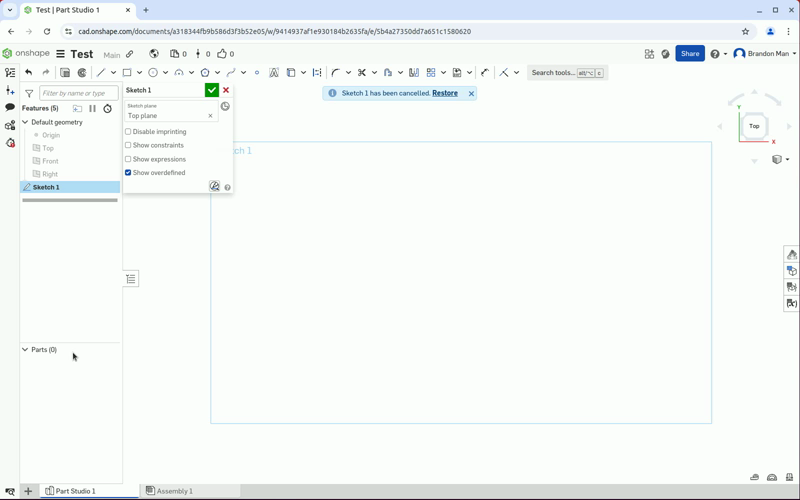
key(y)
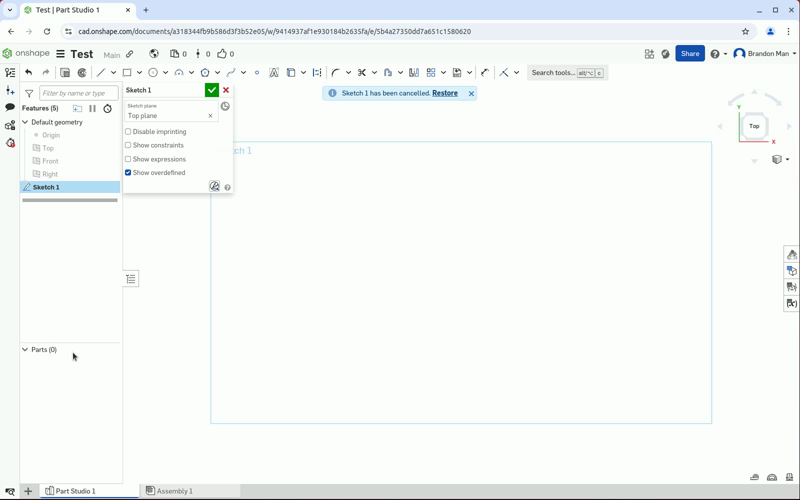
key(l)
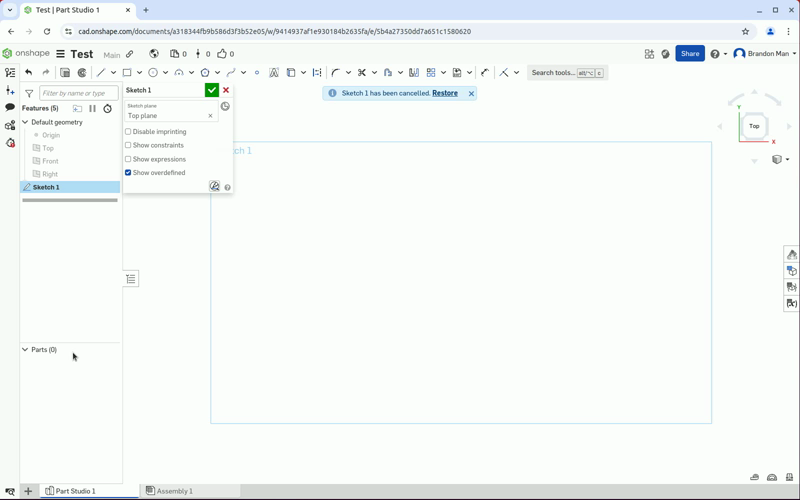
key_down(shift)
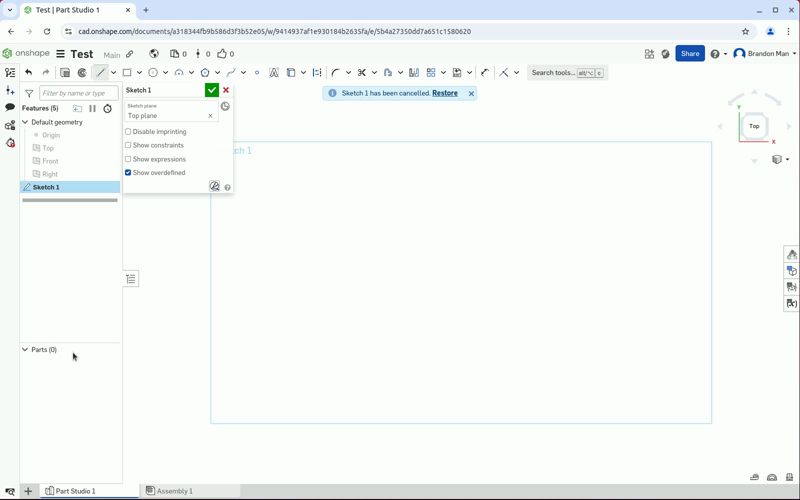
mouse_move(460, 282)
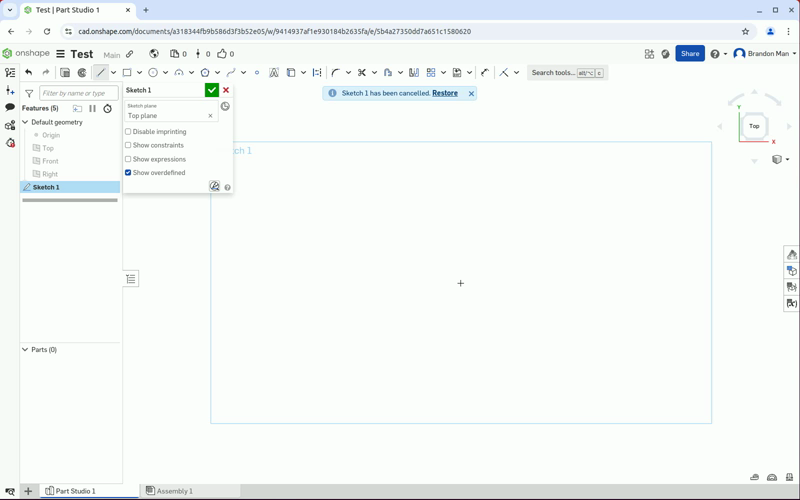
click(460, 282)
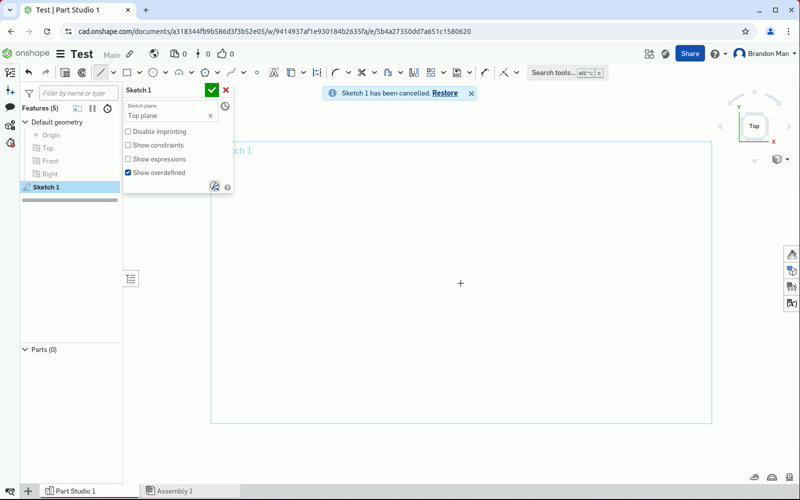
key_up(shift)
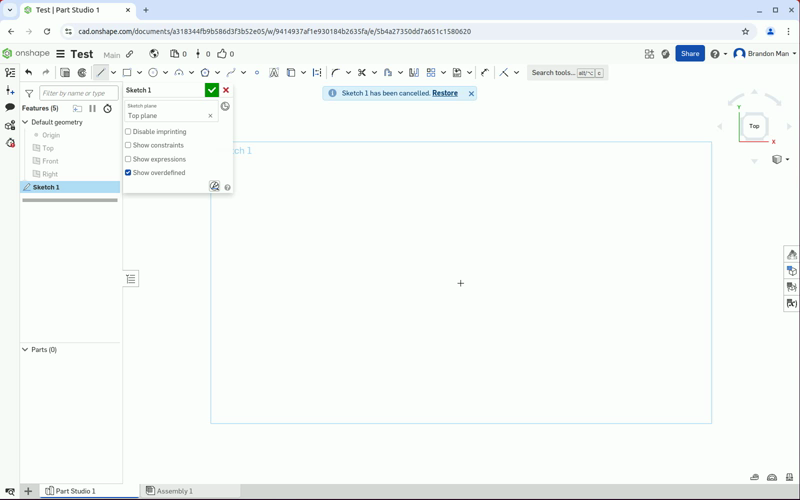
key_down(shift)
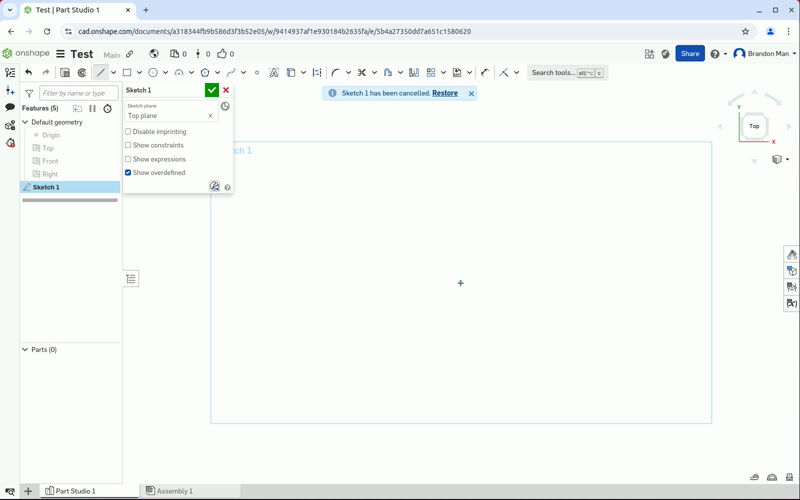
mouse_move(573, 282)
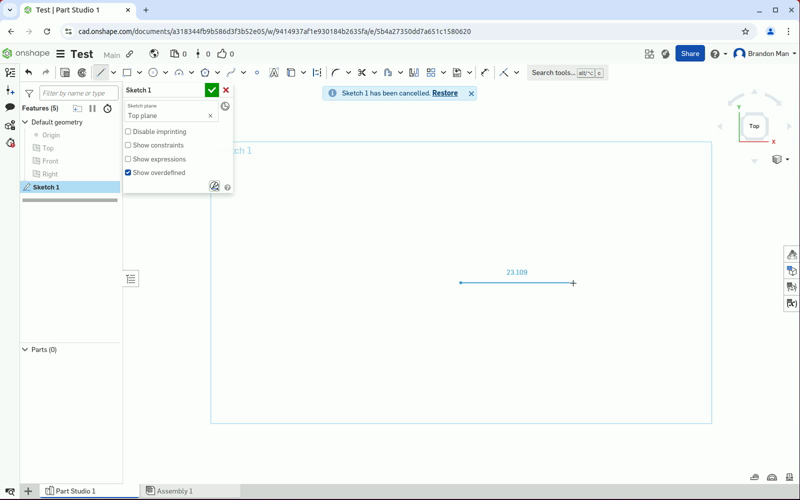
click(573, 282)
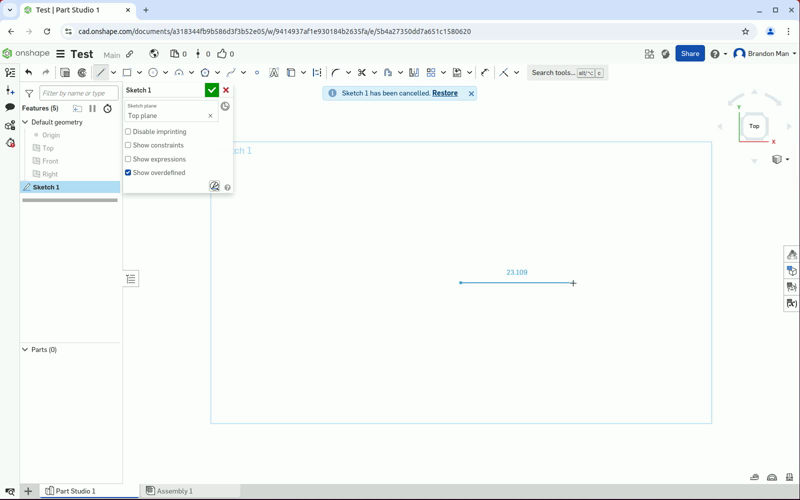
key_up(shift)
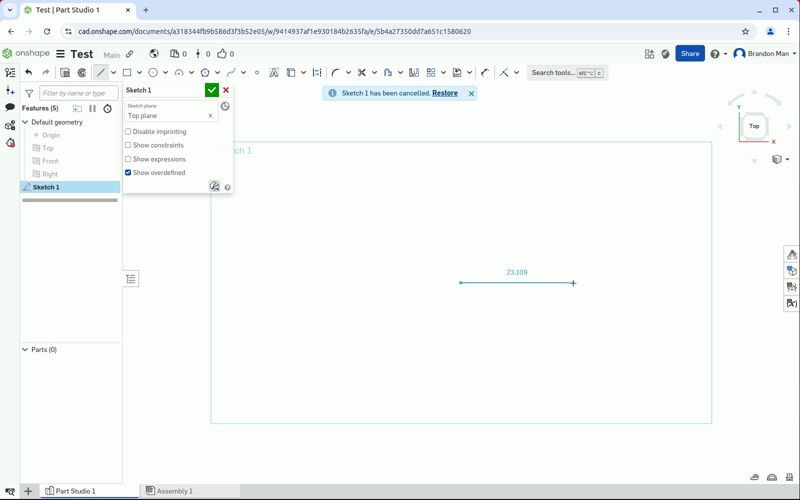
key_down(shift)
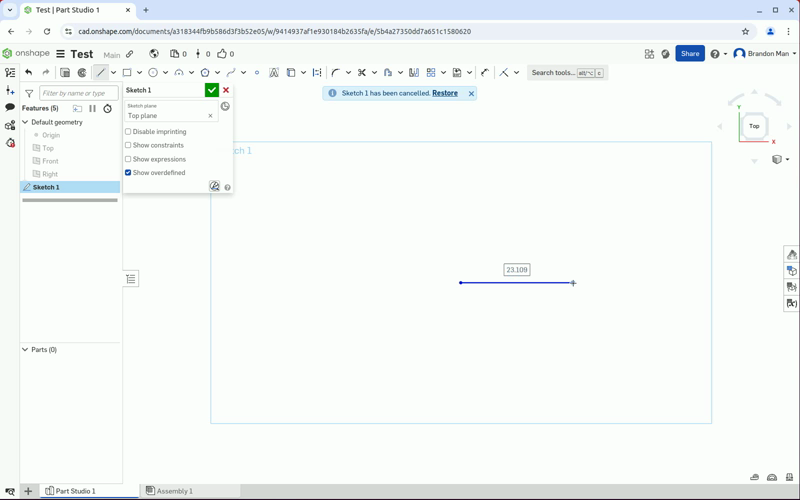
mouse_move(573, 198)
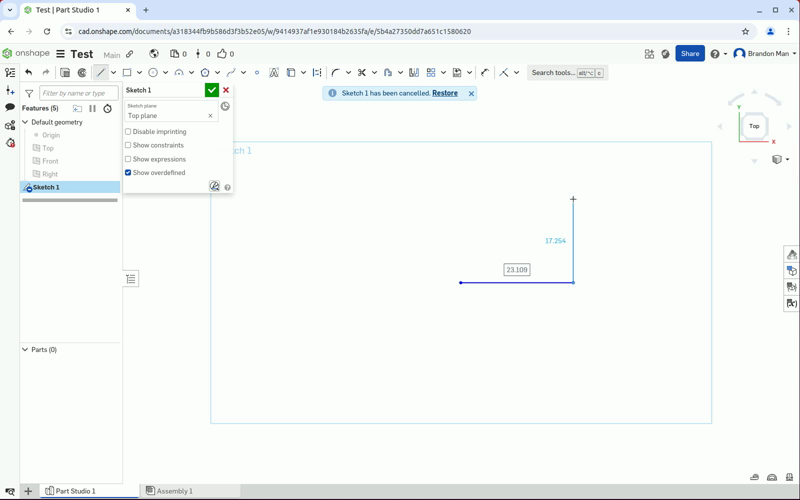
click(573, 198)
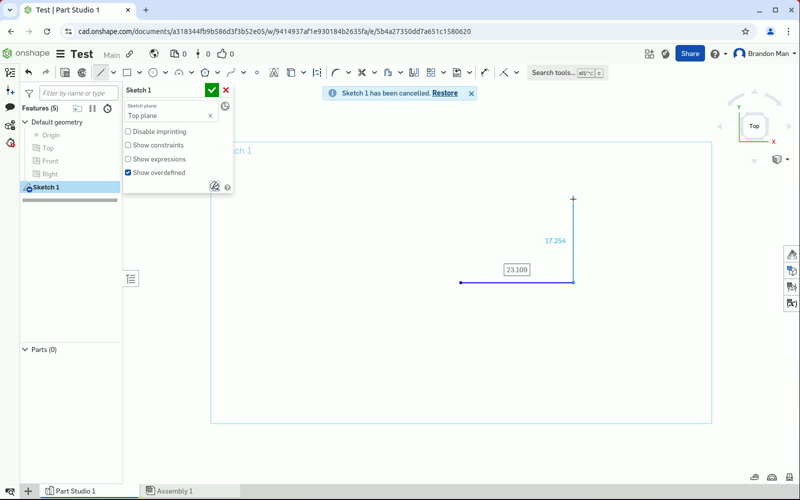
key_up(shift)
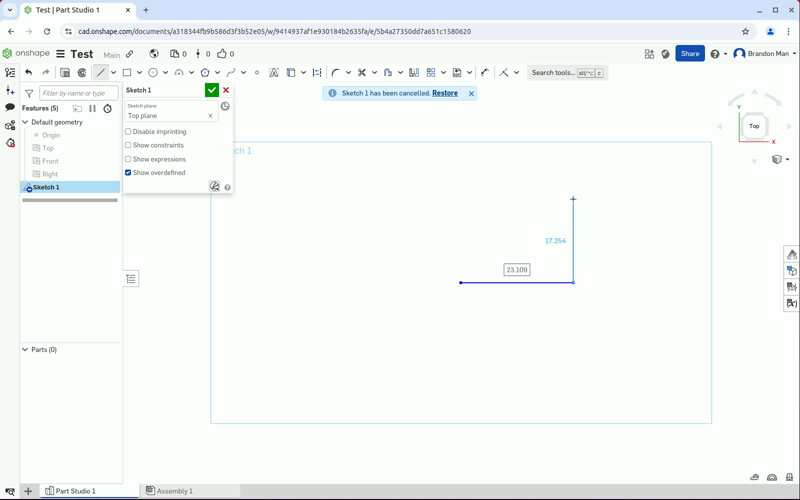
key_down(shift)
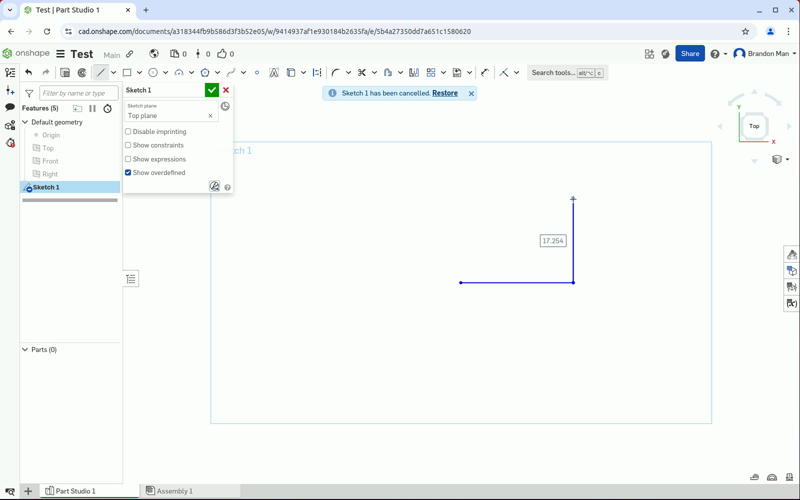
mouse_move(460, 198)
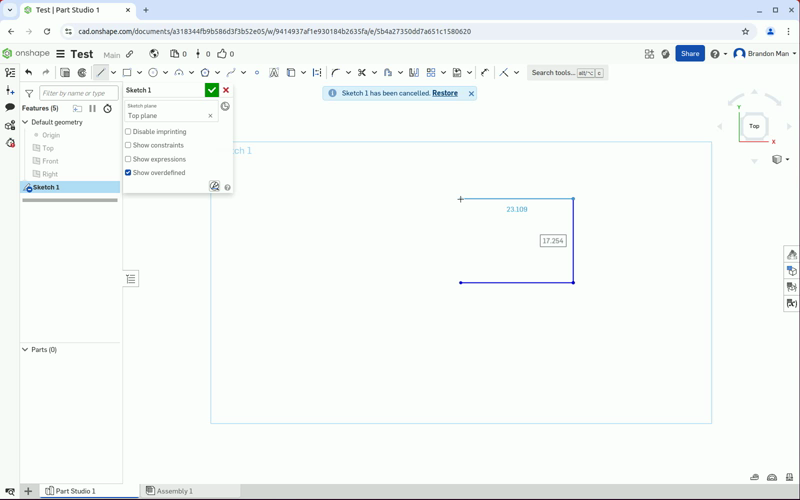
click(460, 198)
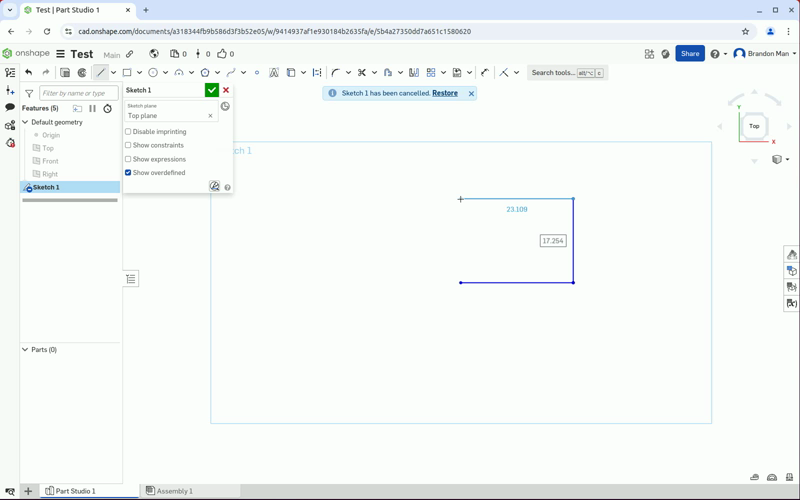
key_up(shift)
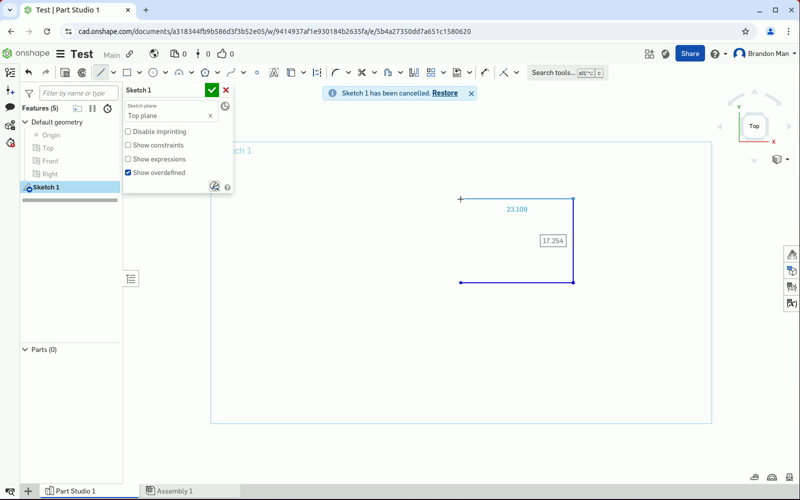
key_down(shift)
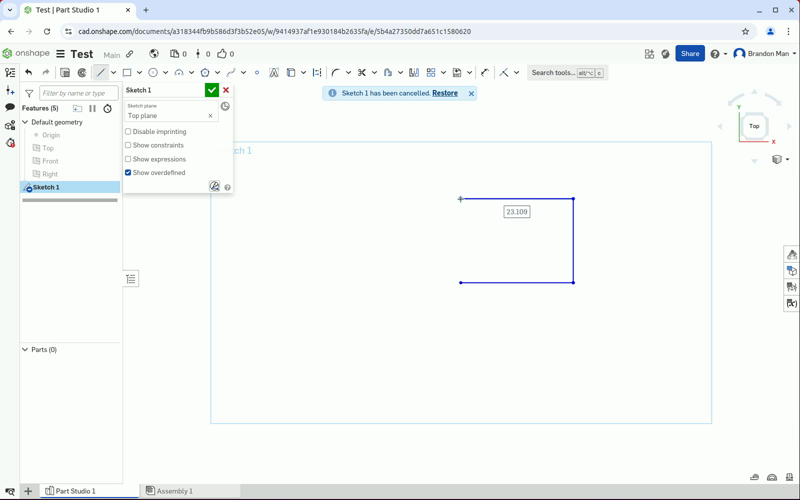
mouse_move(460, 282)
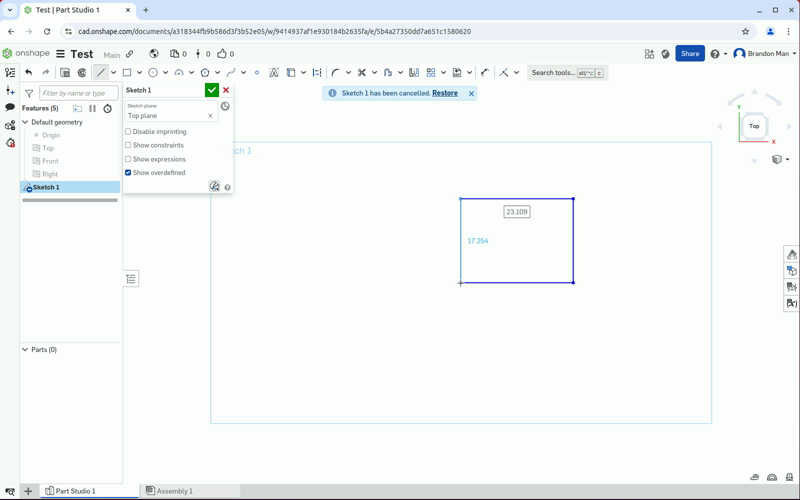
key_up(shift)
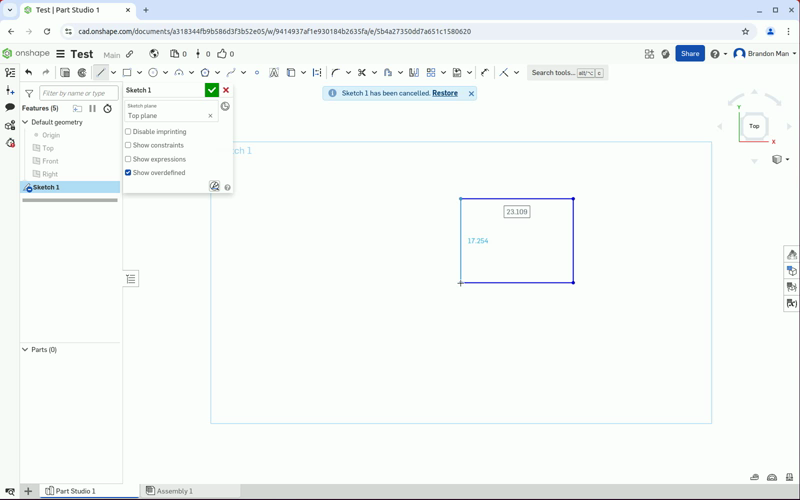
click(460, 282)
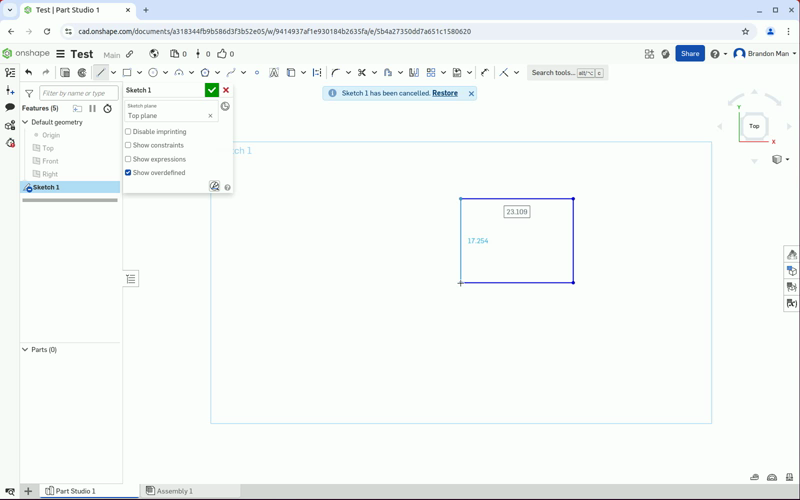
key(esc)
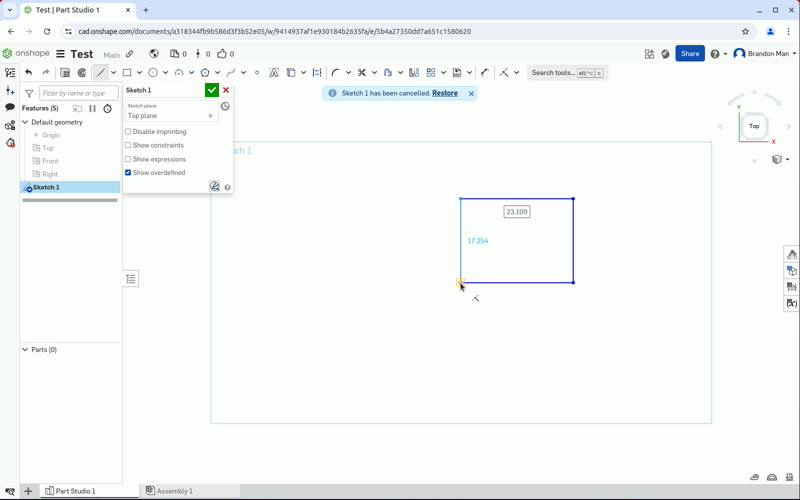
mouse_move(515, 244)
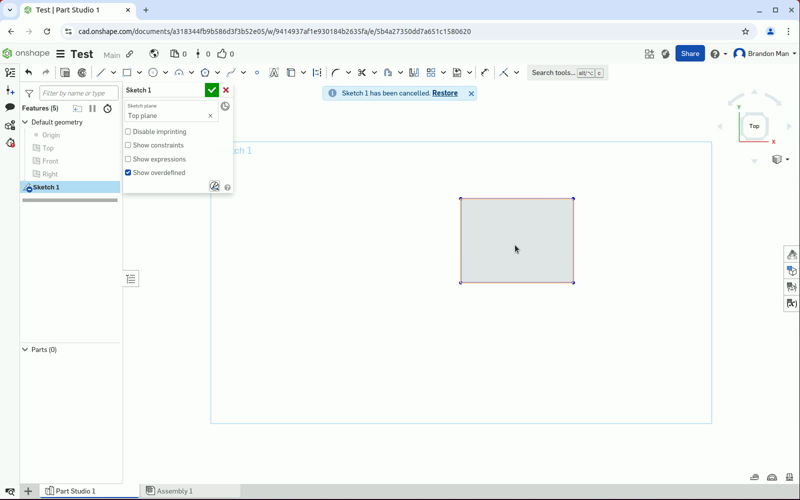
click(515, 244)
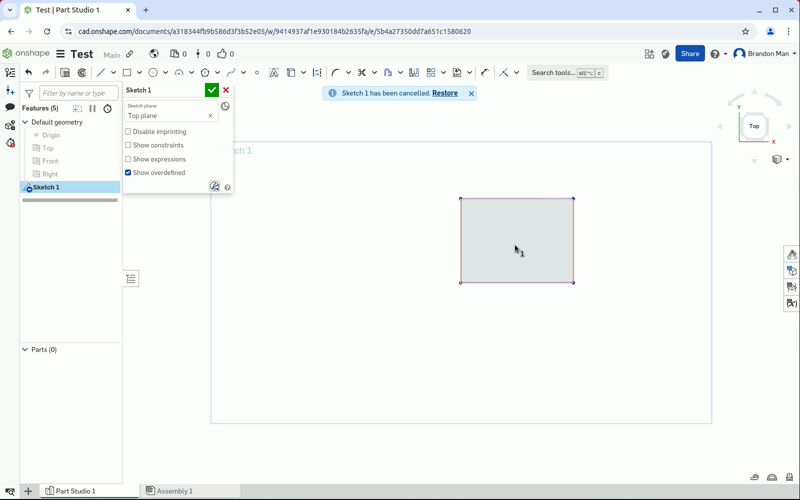
mouse_move(73, 352)
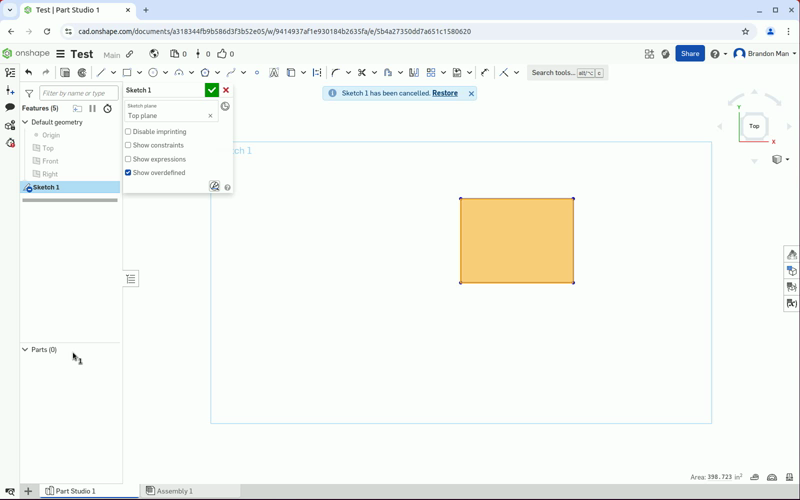
key(shift+y)
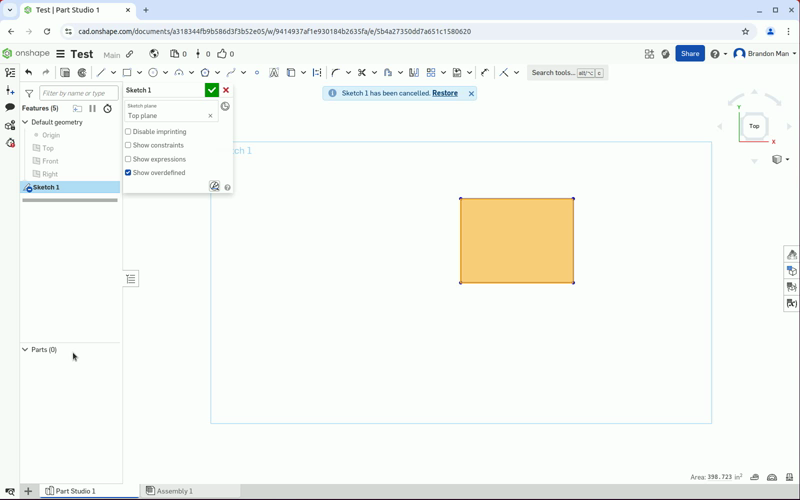
key(shift+e)
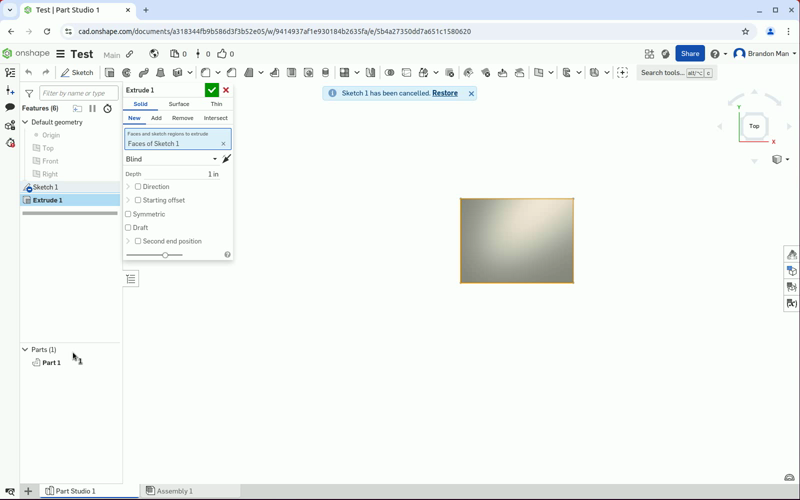
mouse_move(143, 106)
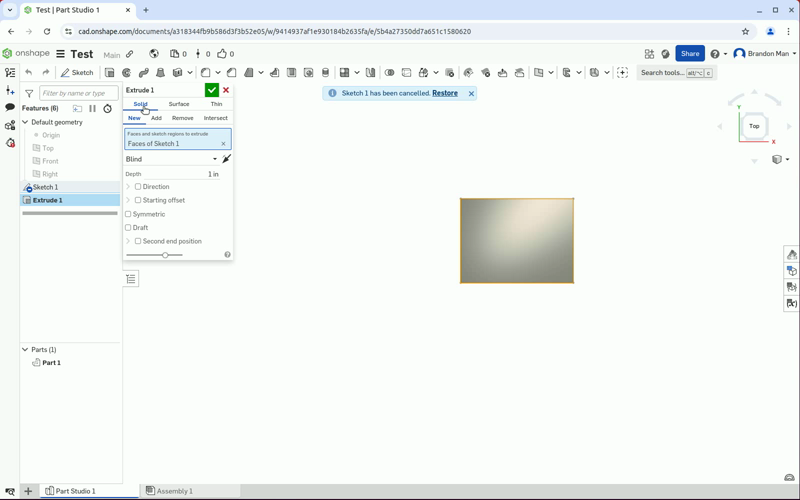
click(143, 106)
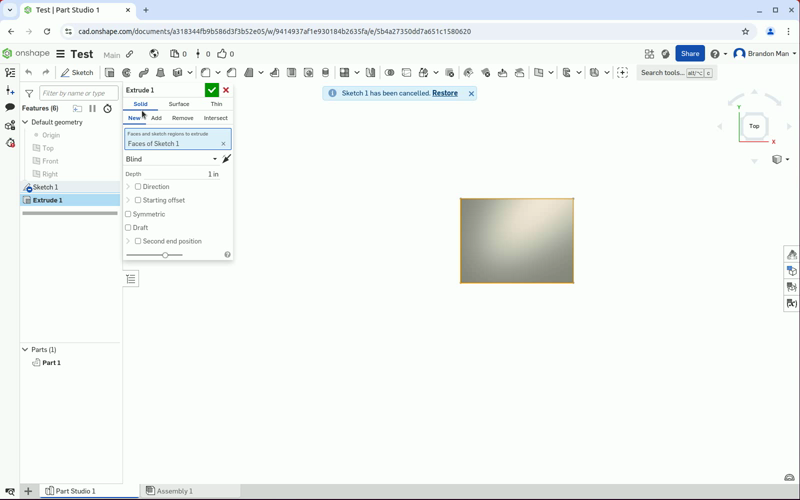
mouse_move(137, 120)
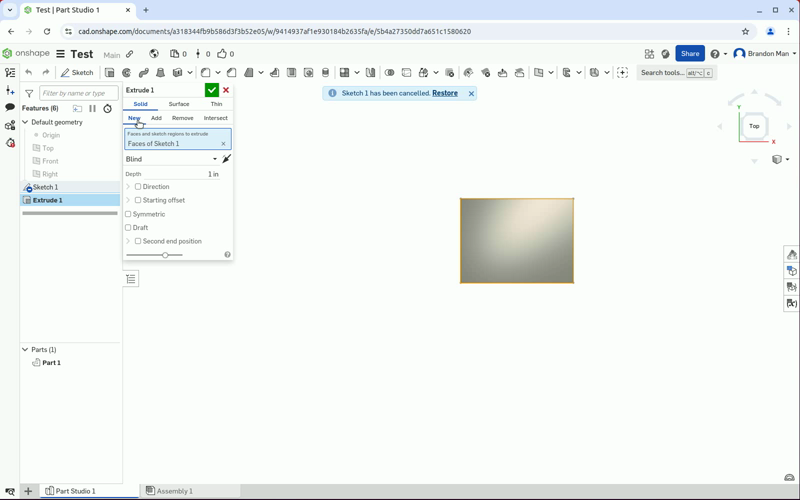
click(137, 120)
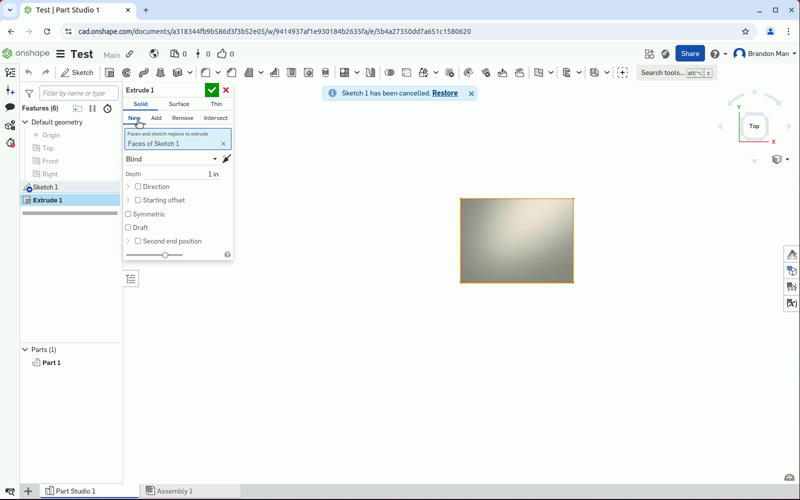
key(tab, 4)
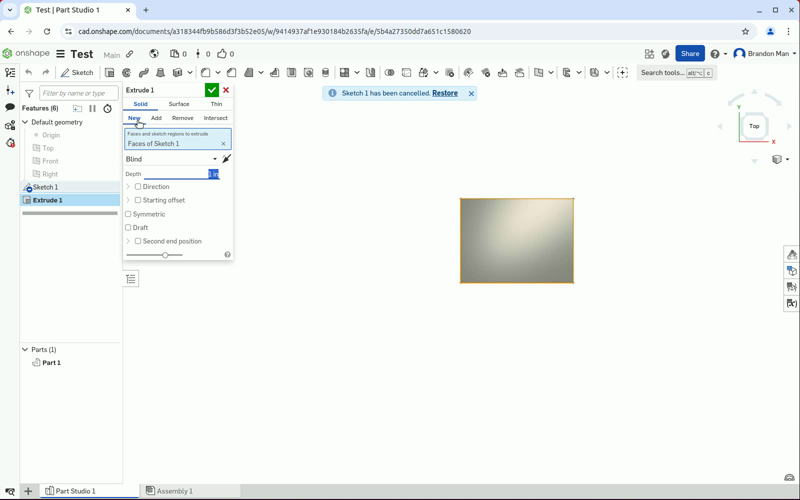
text(11.554)
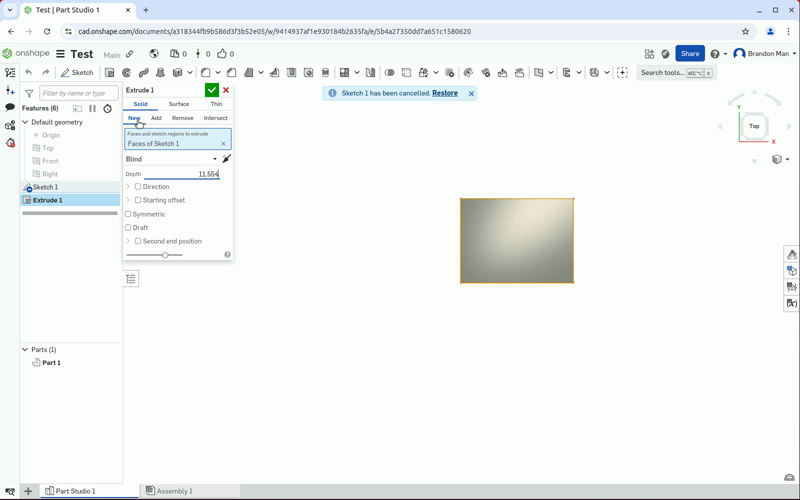
key(enter)
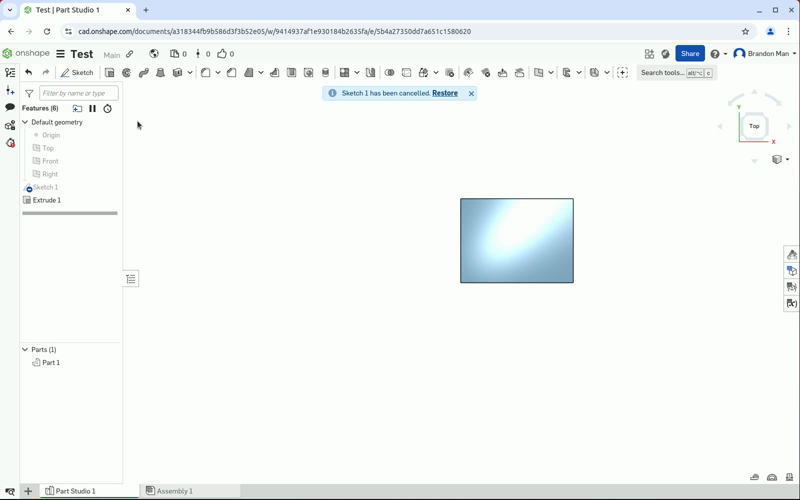
key(shift+h)
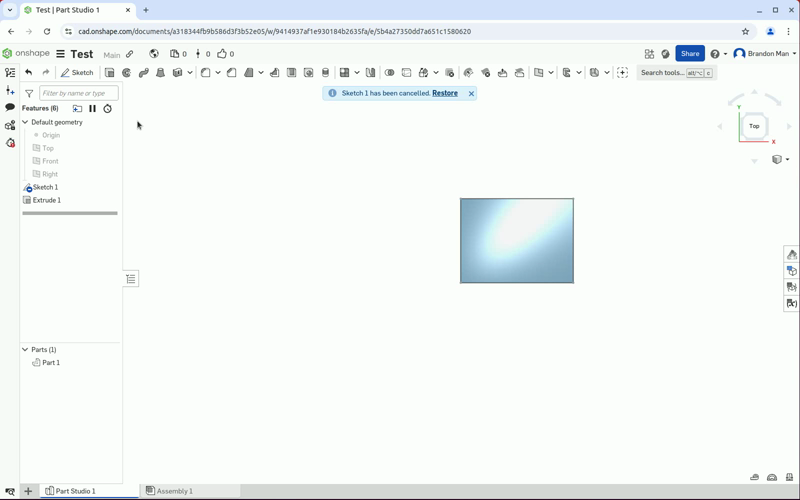
key(shift+h)
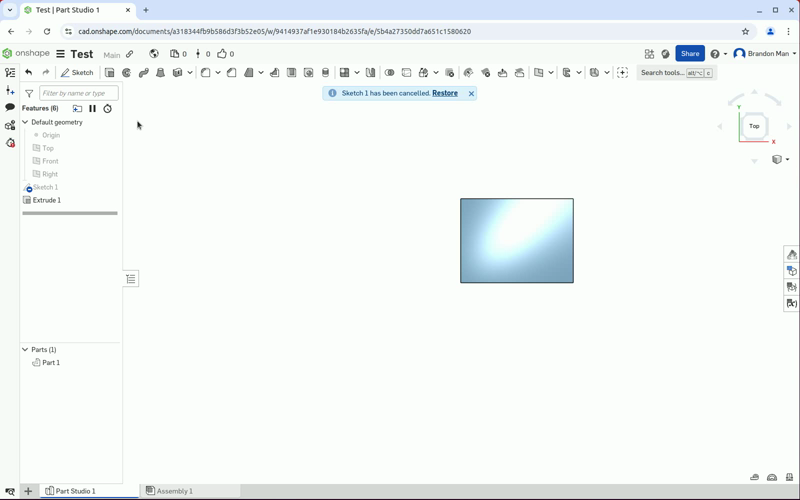
mouse_move(73, 189)
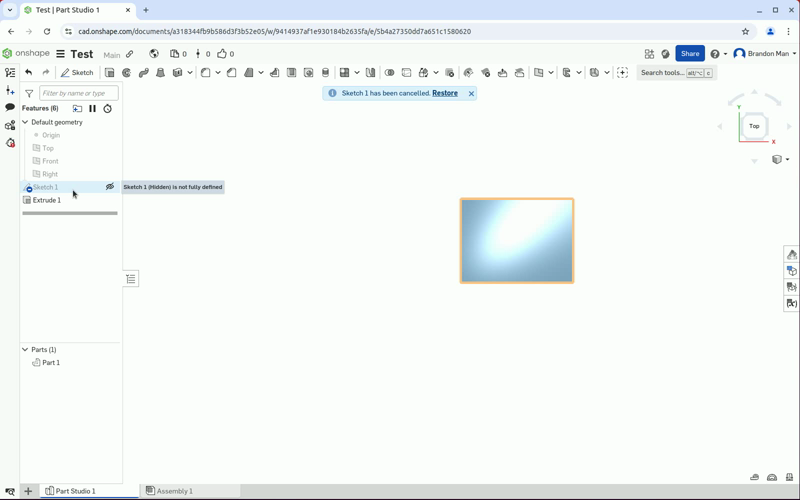
click(73, 189)
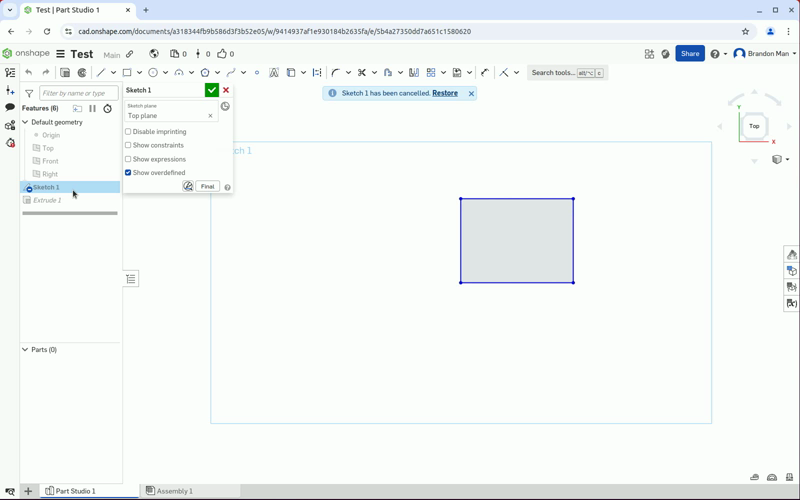
mouse_move(229, 92)
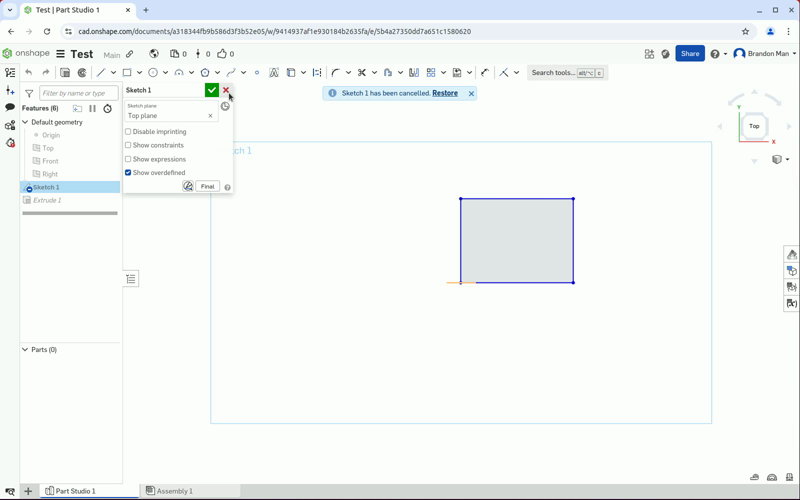
click(229, 92)
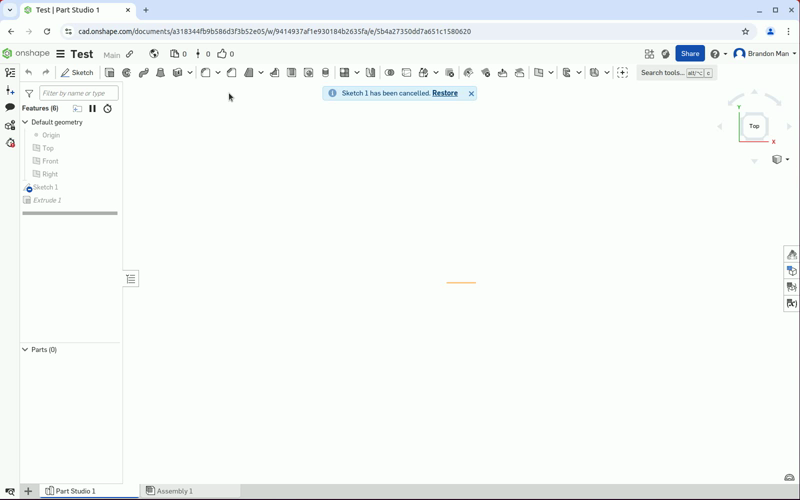
mouse_move(541, 75)
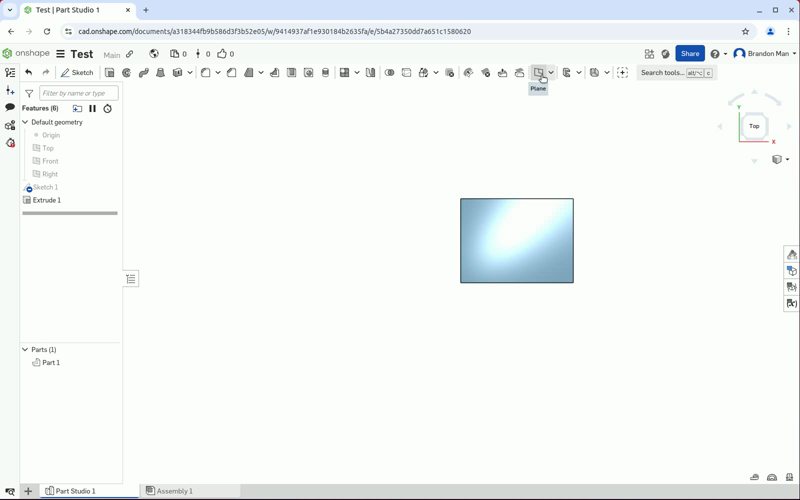
click(541, 75)
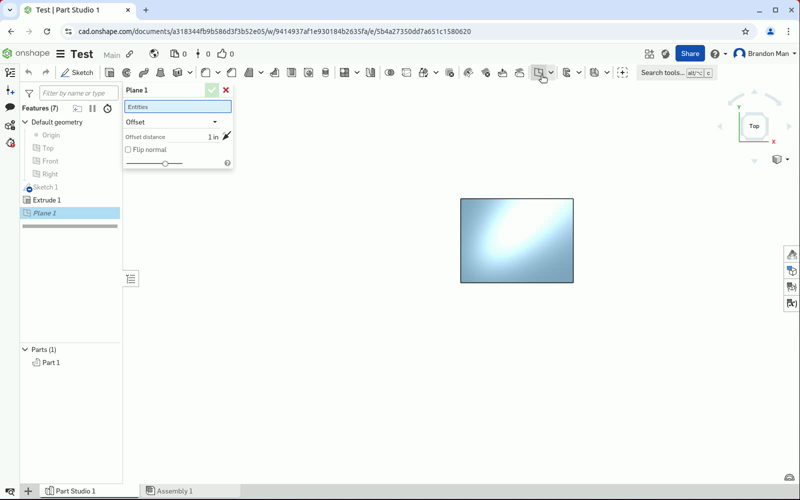
mouse_move(73, 150)
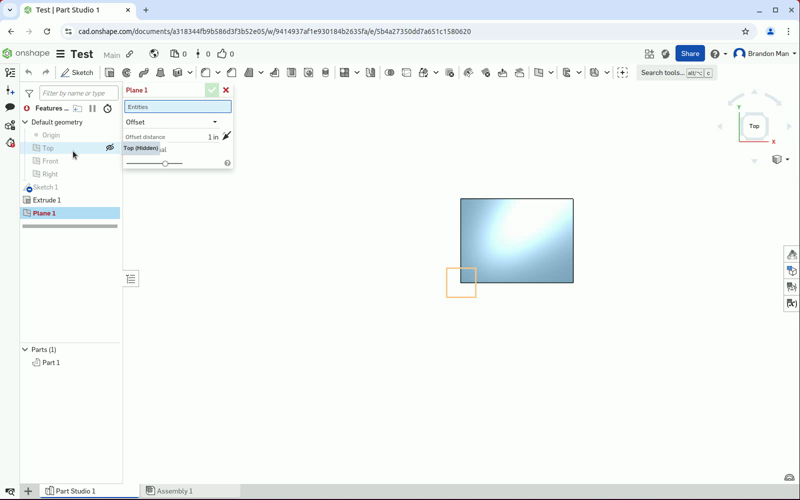
click(73, 150)
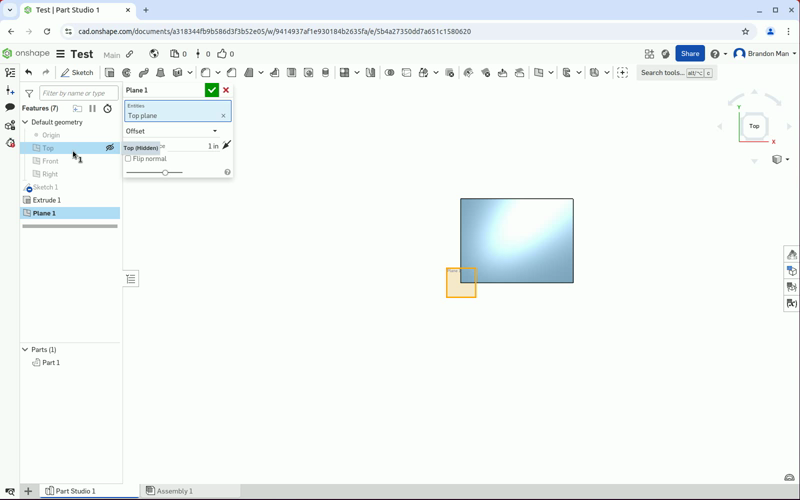
key(tab, 2)
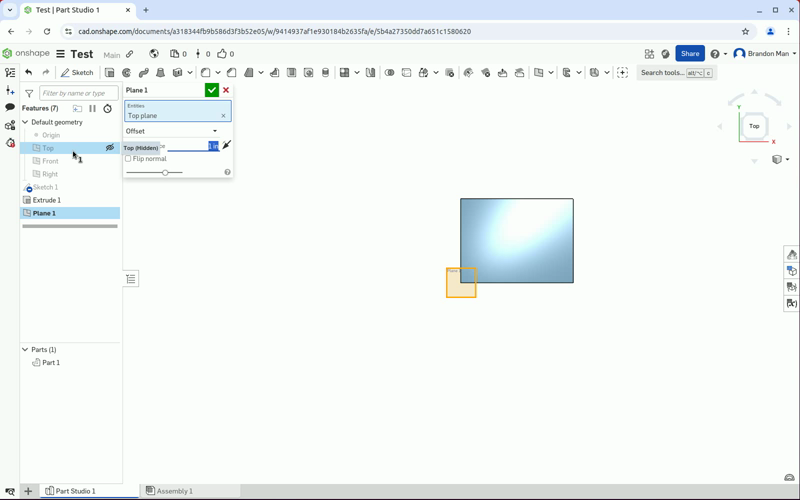
text(11.554)
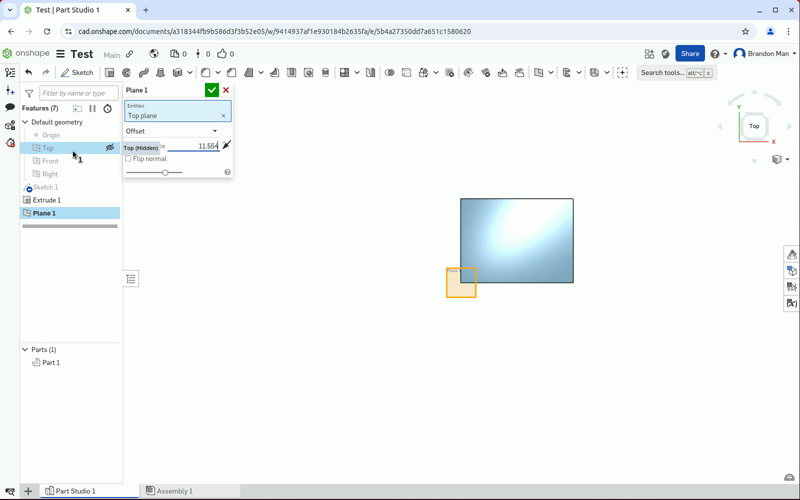
key(enter, 2)
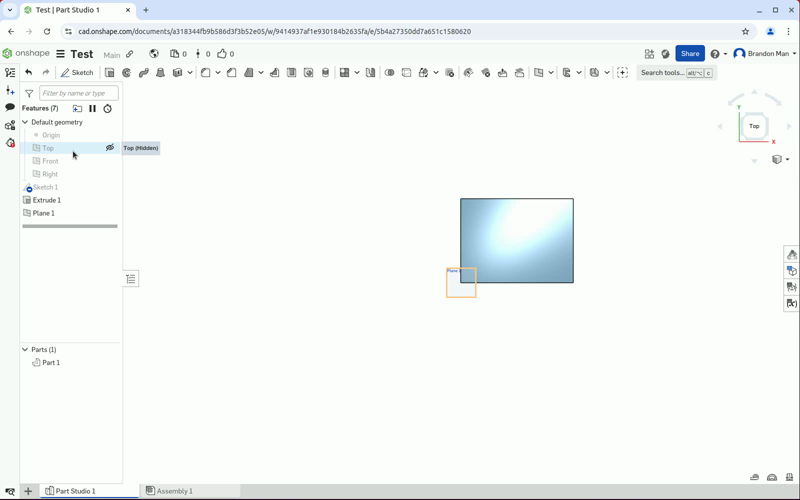
key(shift+s)
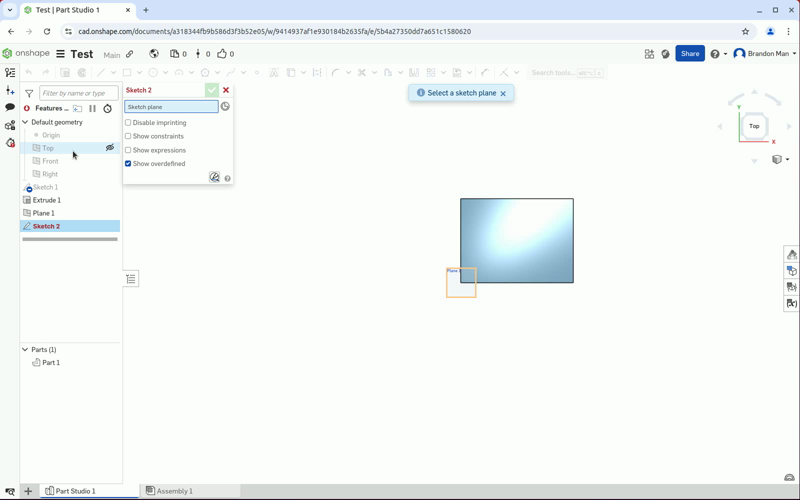
mouse_move(73, 215)
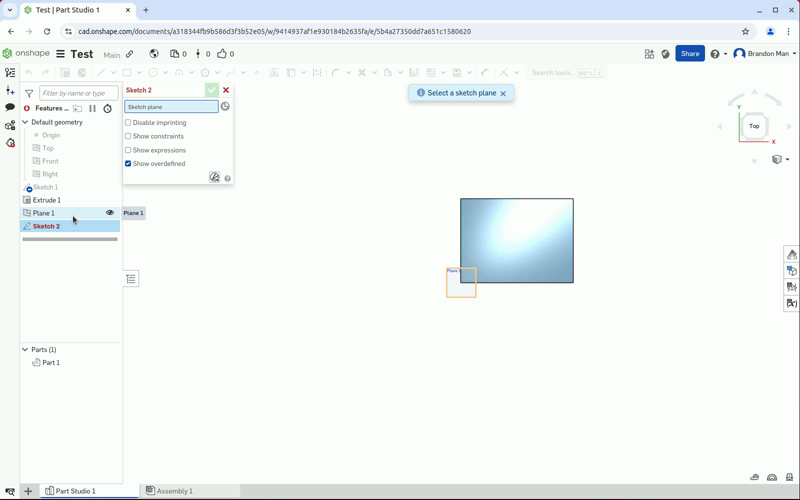
click(73, 215)
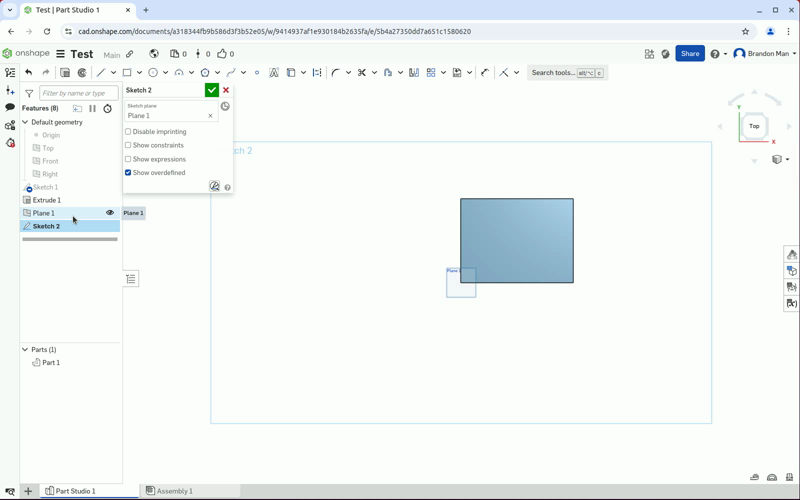
mouse_move(73, 352)
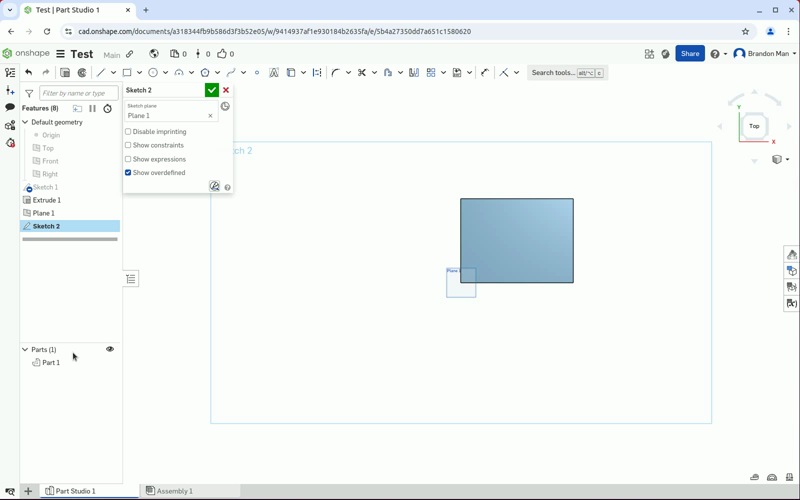
key(y)
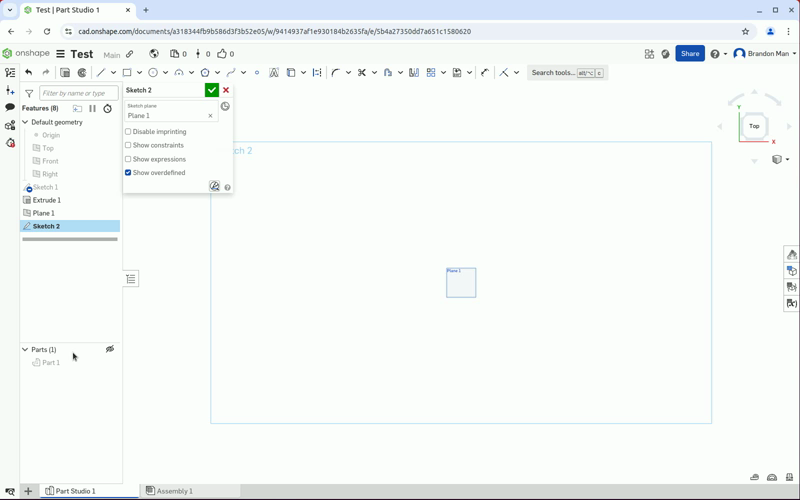
key(l)
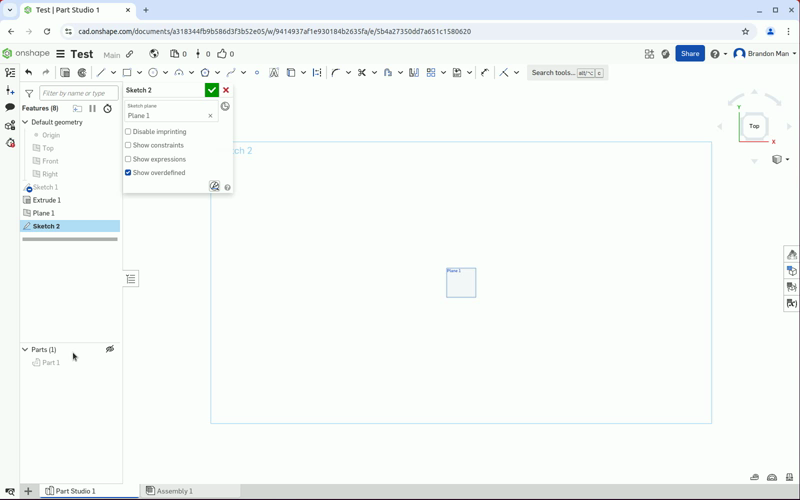
key_down(shift)
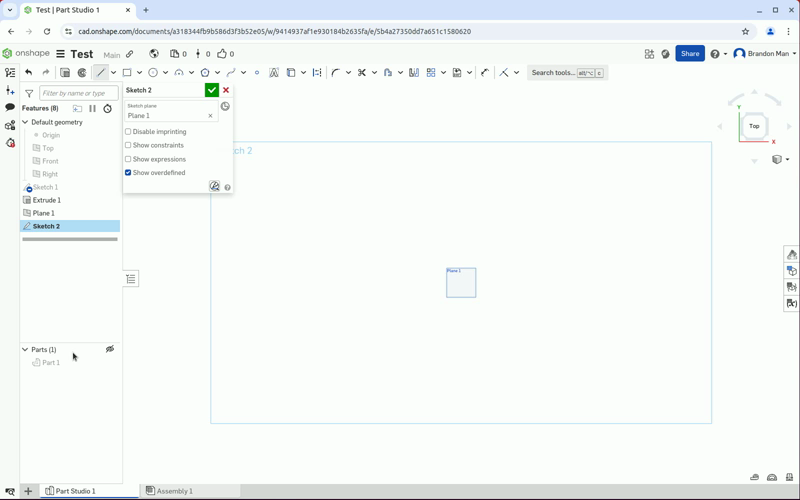
mouse_move(474, 282)
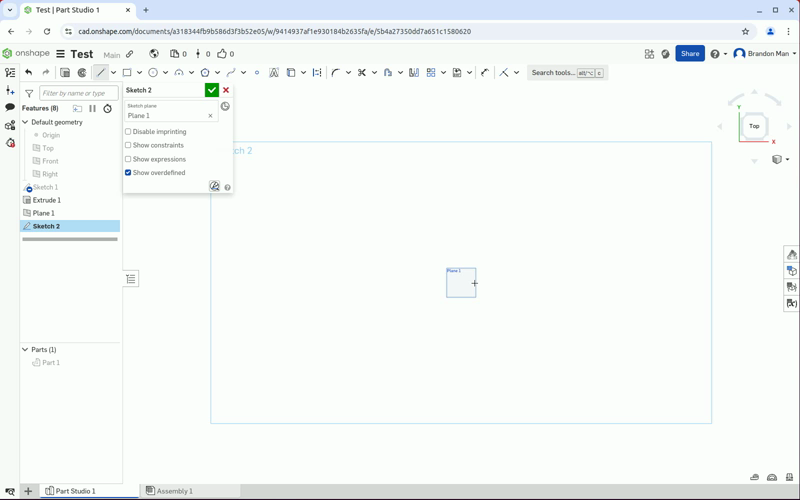
click(474, 282)
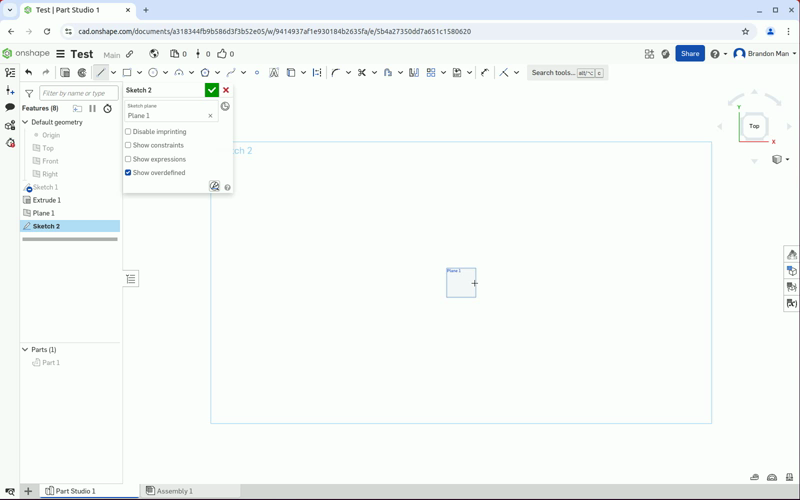
key_up(shift)
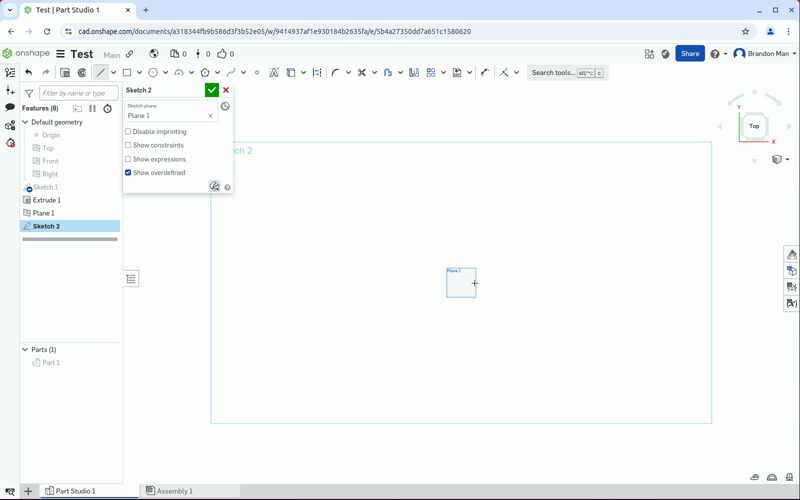
key_down(shift)
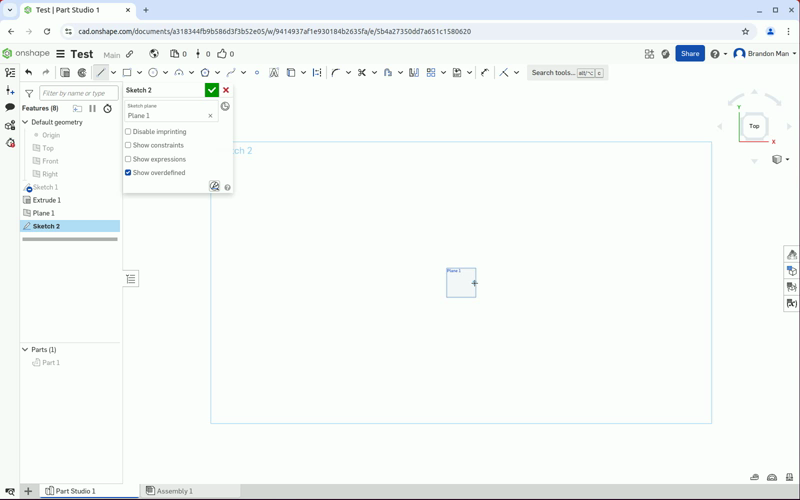
mouse_move(545, 282)
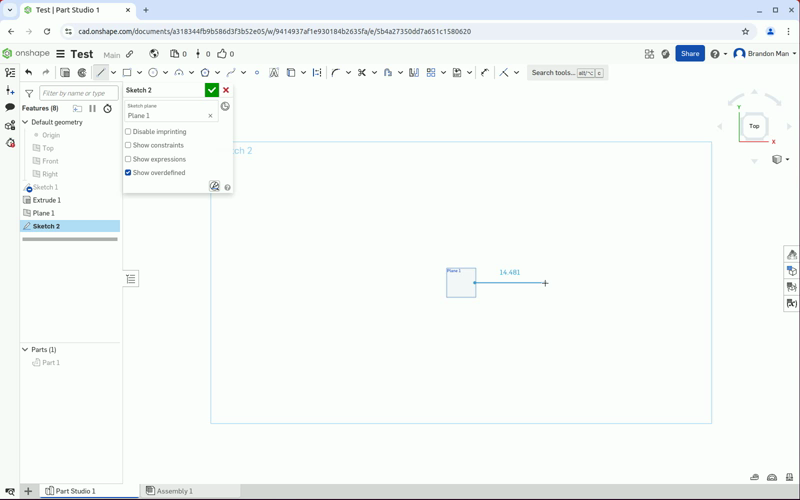
click(545, 282)
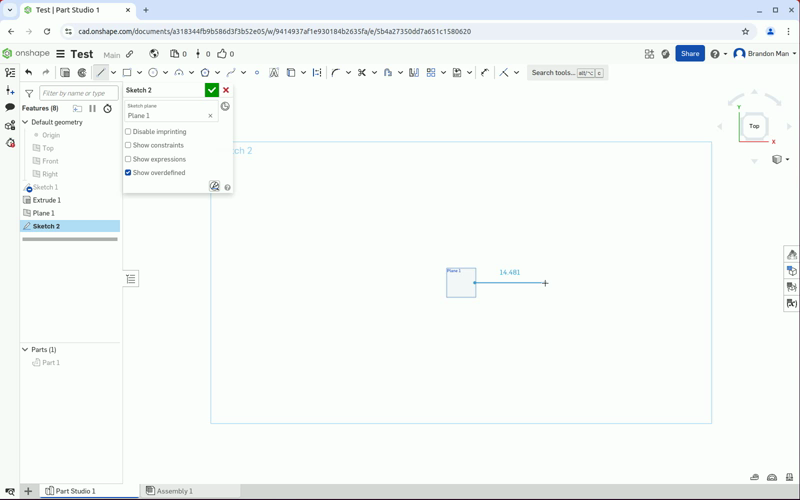
key_up(shift)
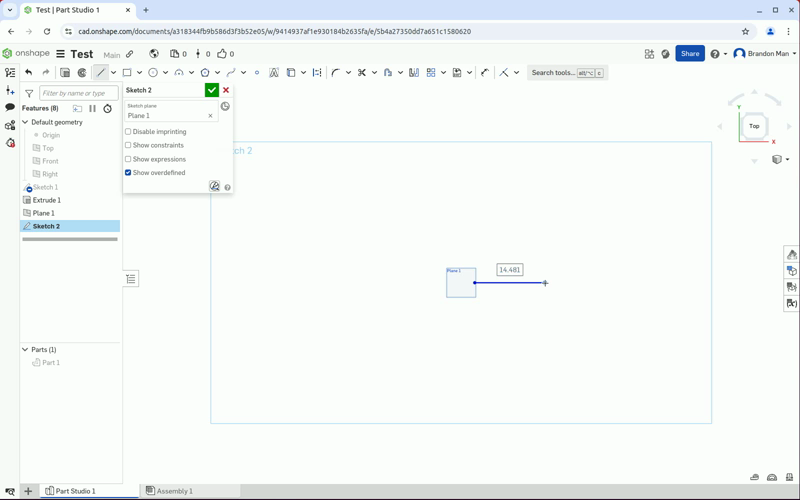
key_down(shift)
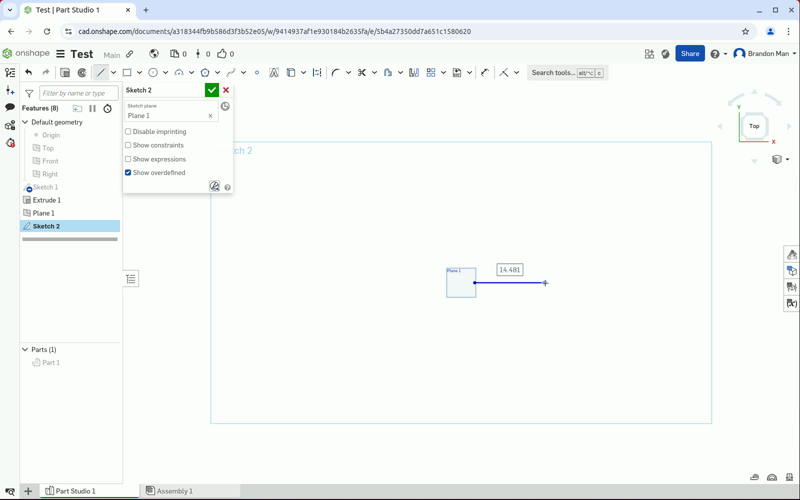
mouse_move(575, 282)
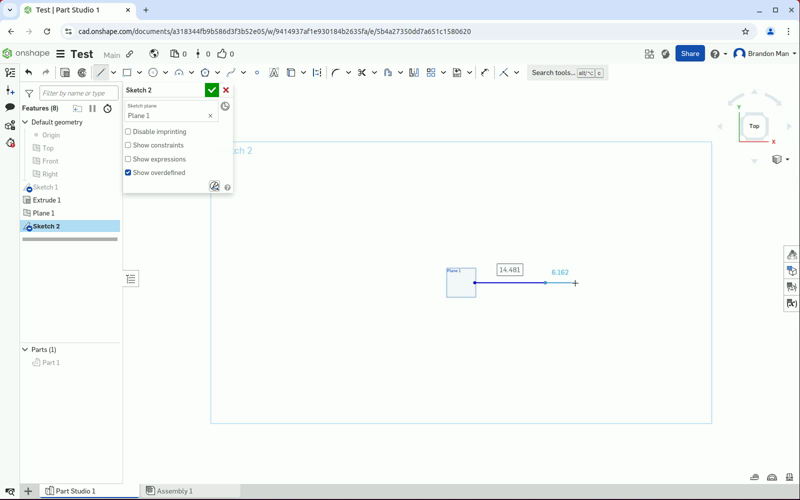
mouse_move(573, 240)
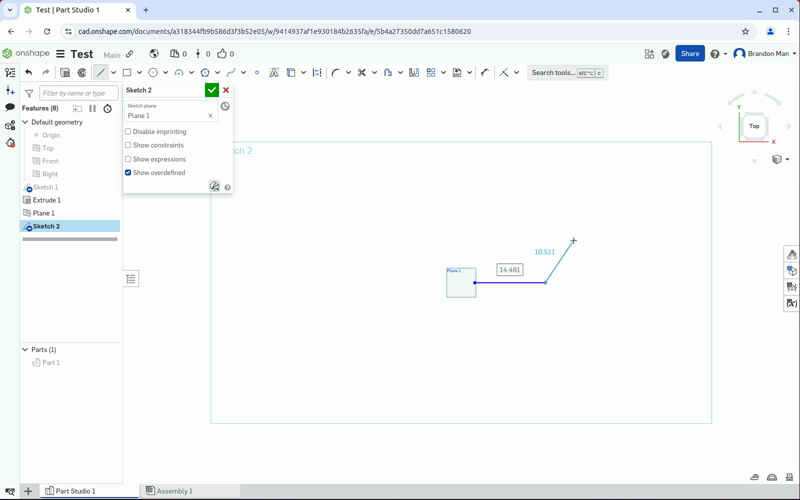
click(573, 240)
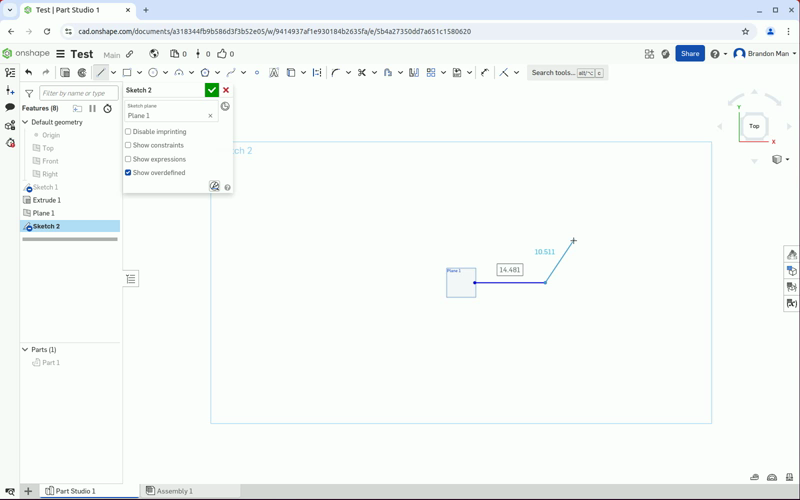
key_up(shift)
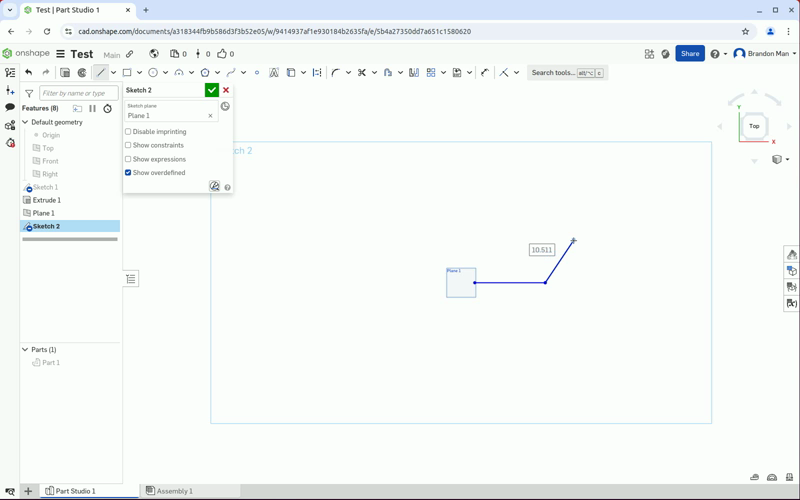
key_down(shift)
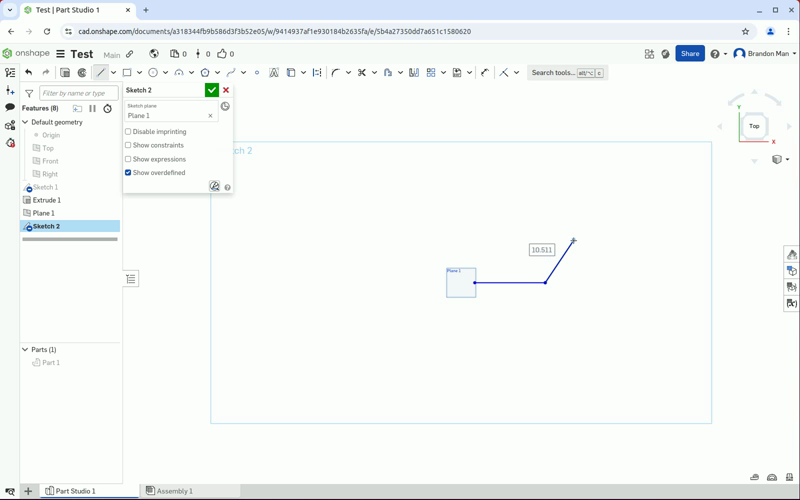
mouse_move(589, 240)
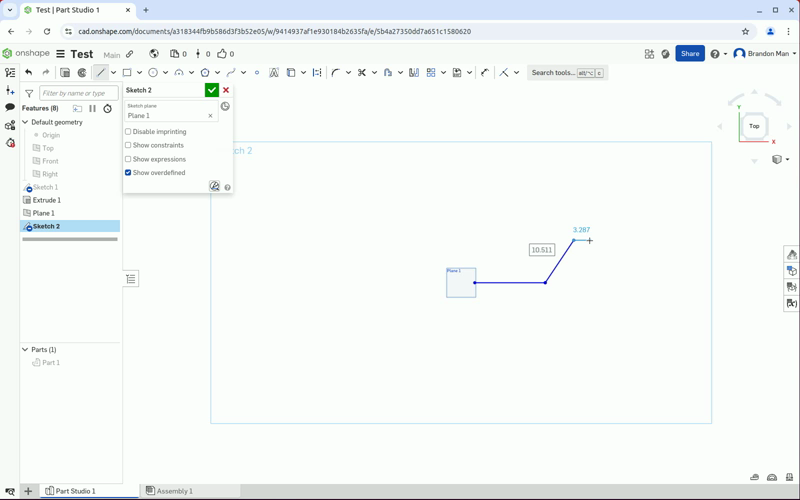
mouse_move(573, 198)
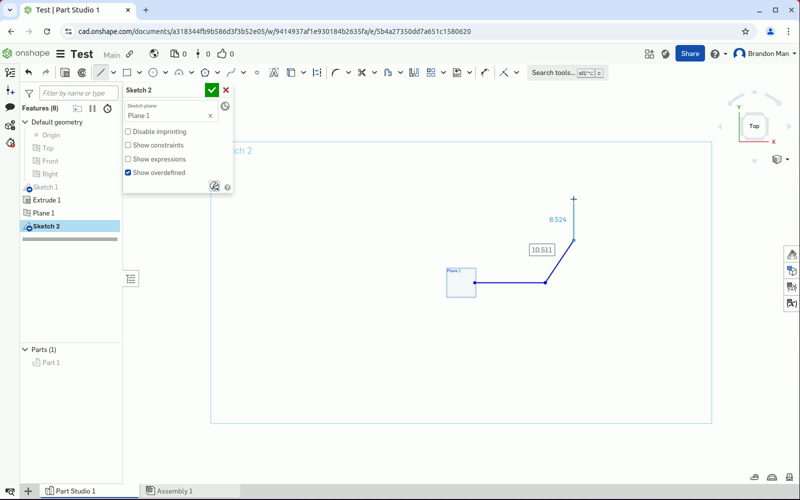
click(573, 198)
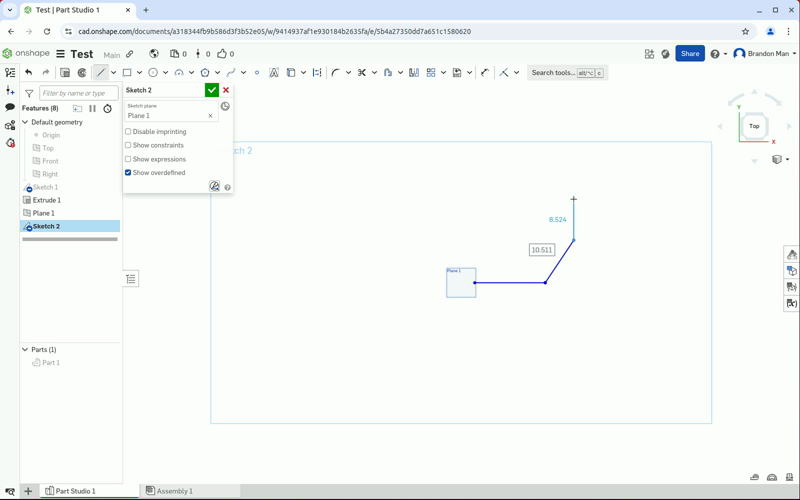
key_up(shift)
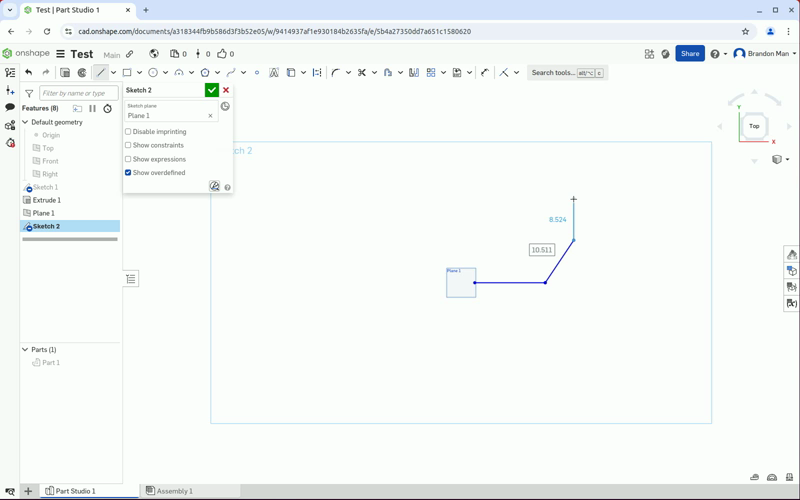
key_down(shift)
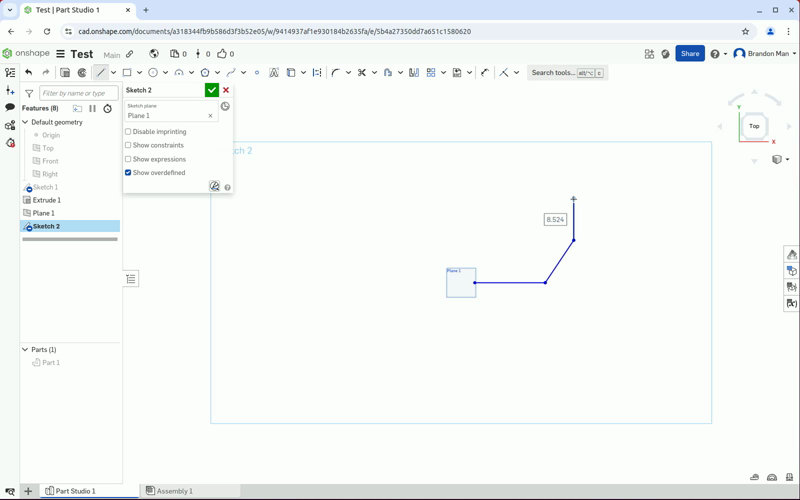
mouse_move(589, 198)
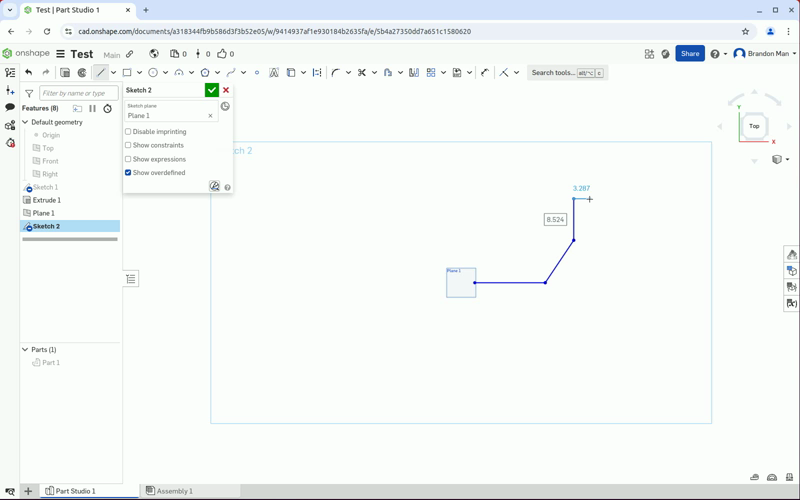
mouse_move(531, 198)
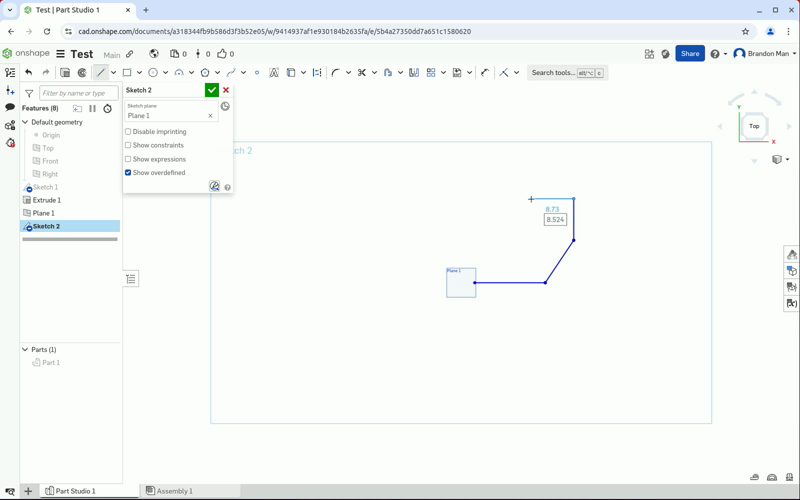
click(531, 198)
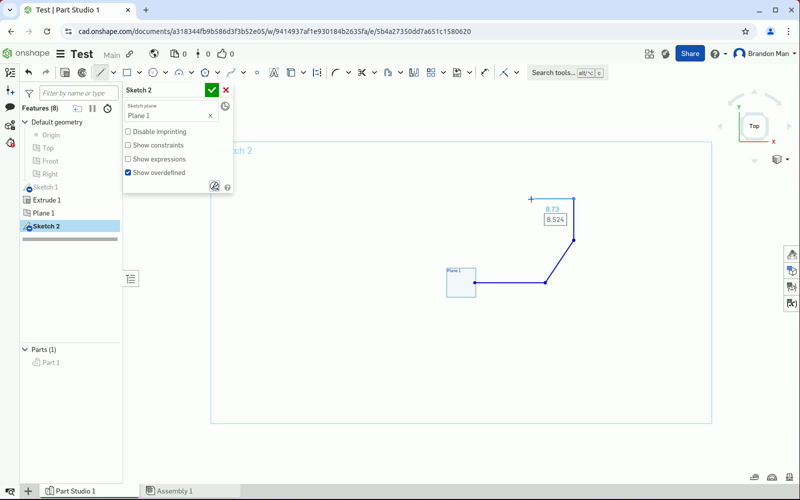
key_up(shift)
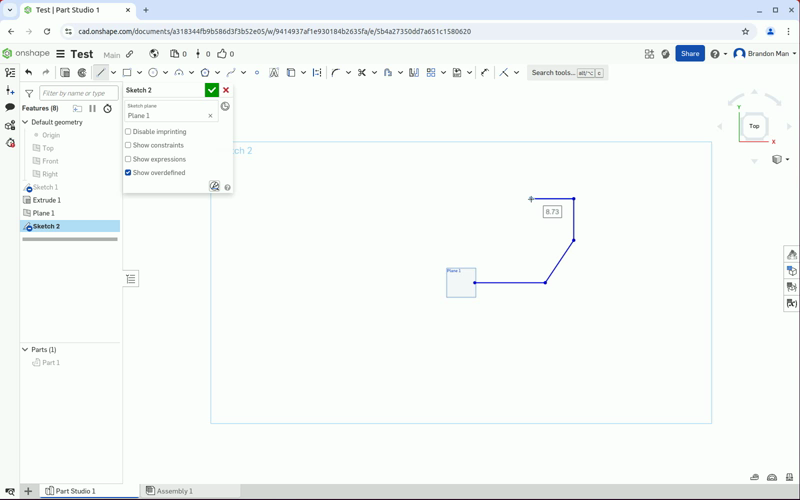
key_down(shift)
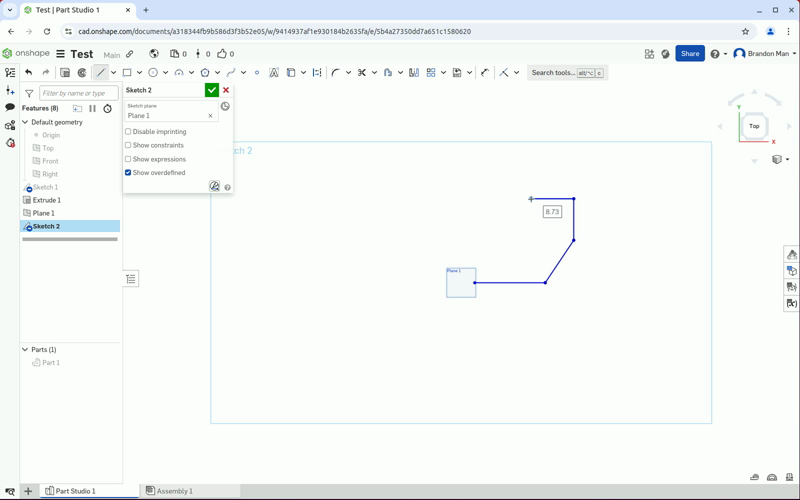
mouse_move(474, 282)
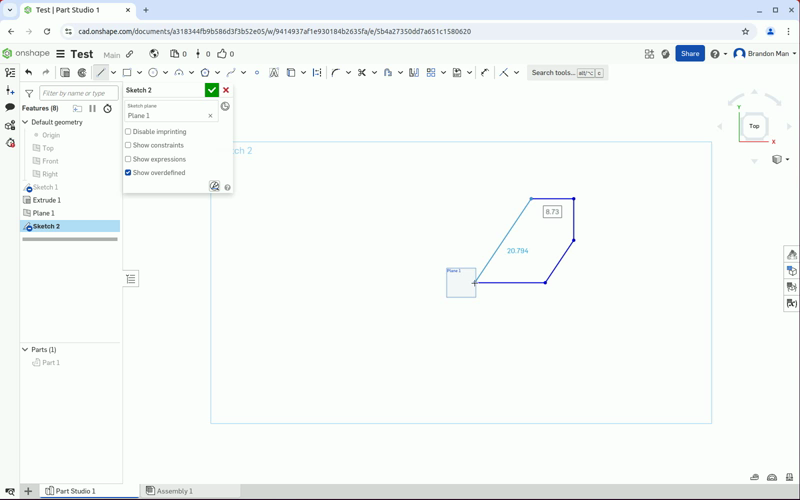
key_up(shift)
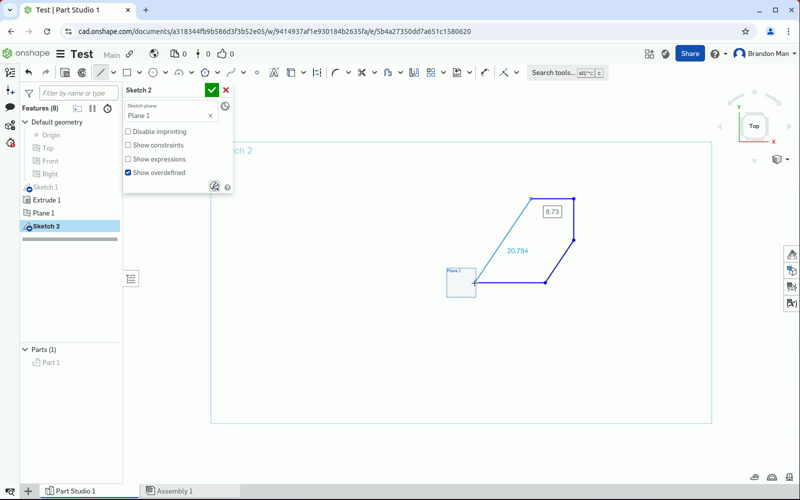
click(474, 282)
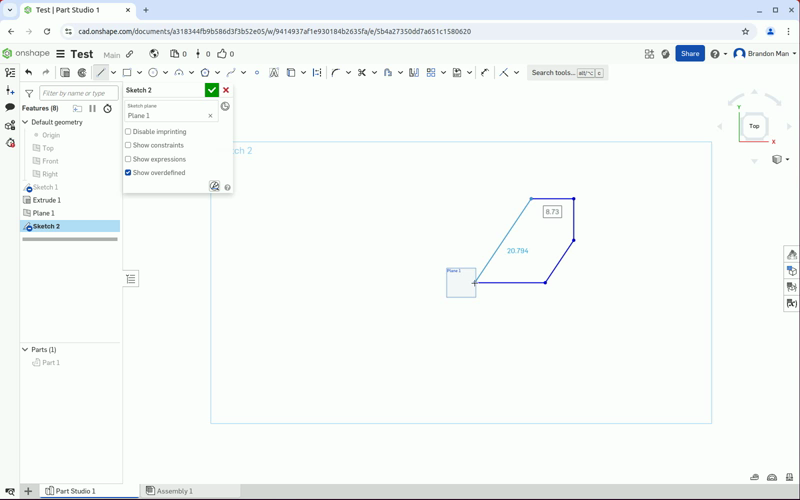
key(esc)
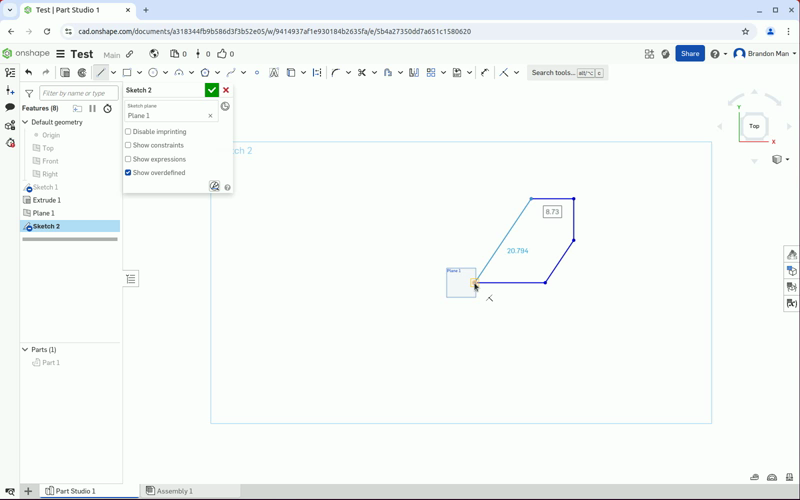
mouse_move(538, 237)
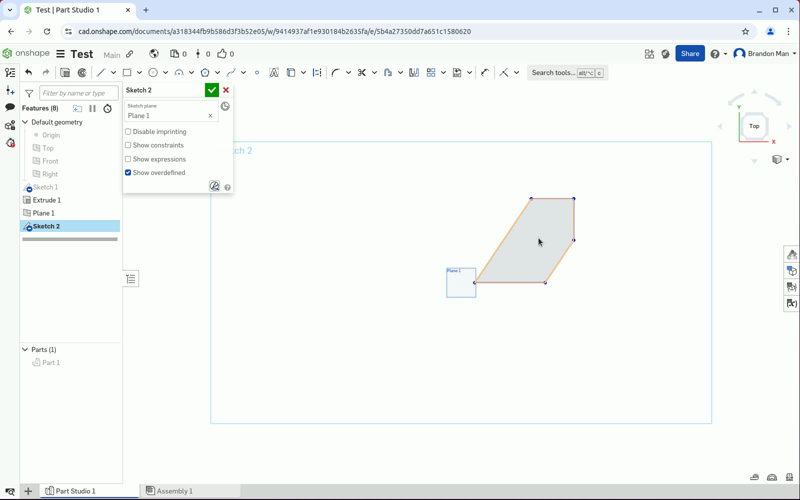
click(538, 237)
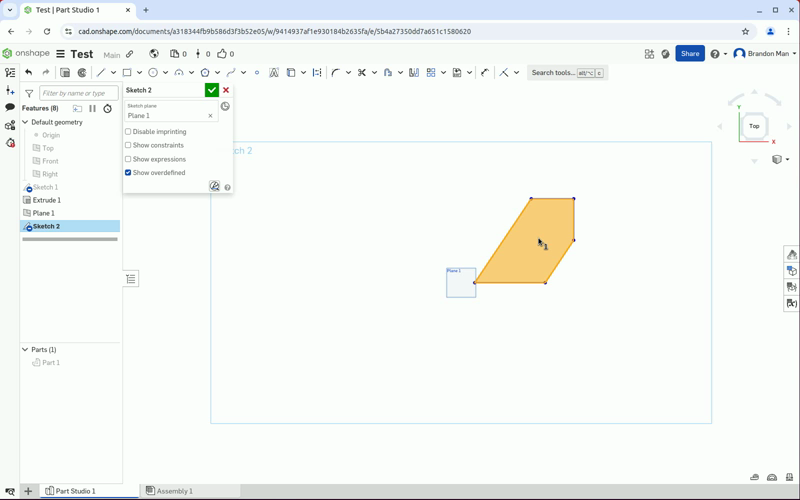
mouse_move(73, 352)
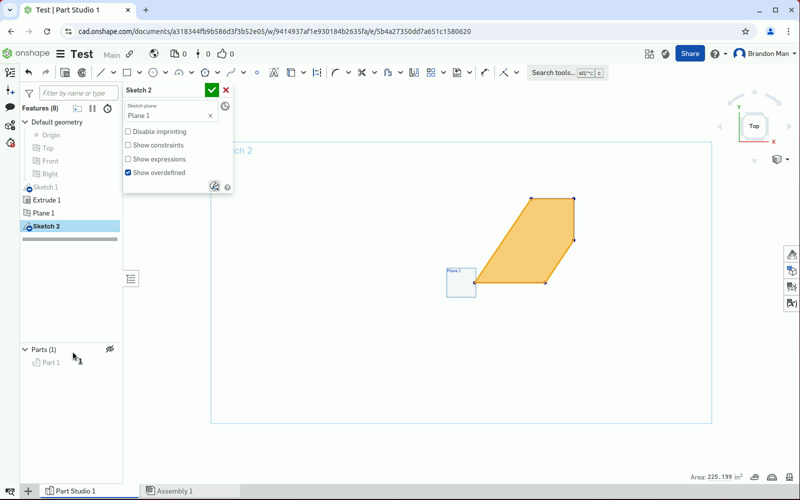
key(shift+y)
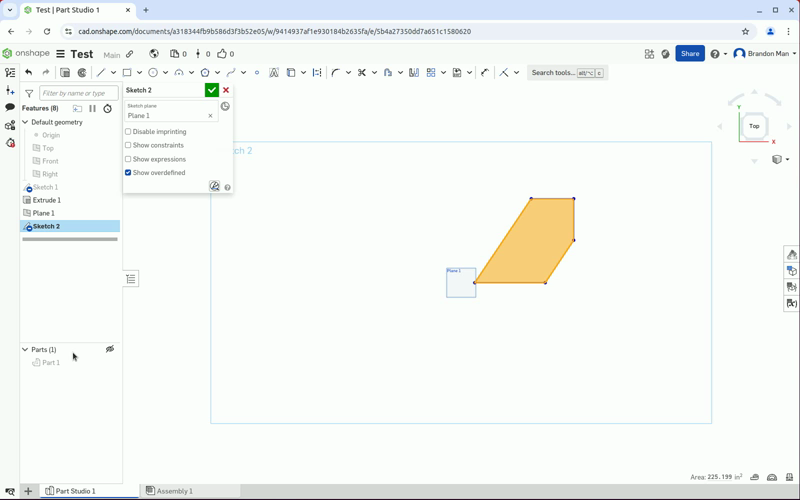
key(shift+e)
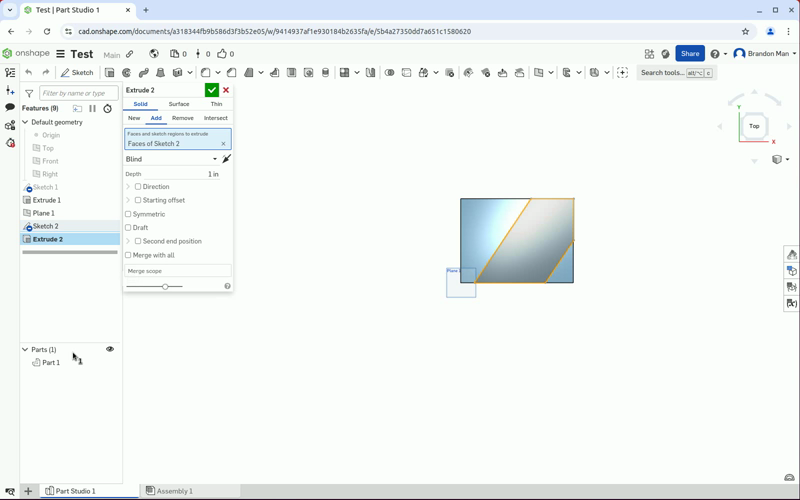
mouse_move(143, 106)
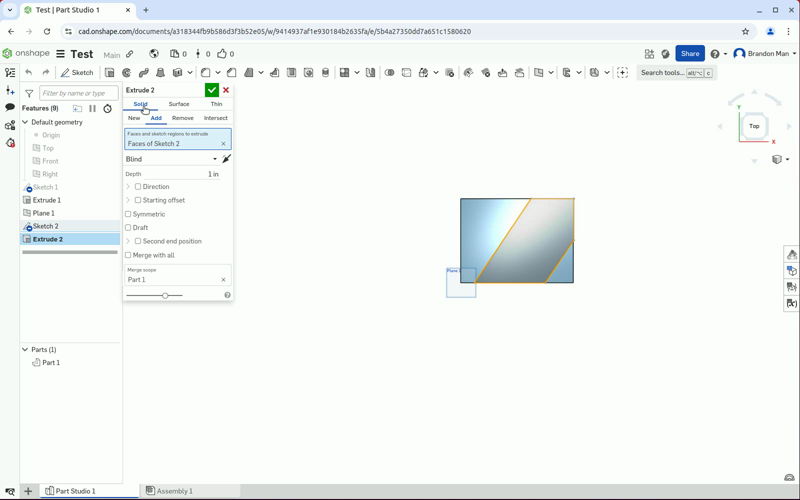
click(143, 106)
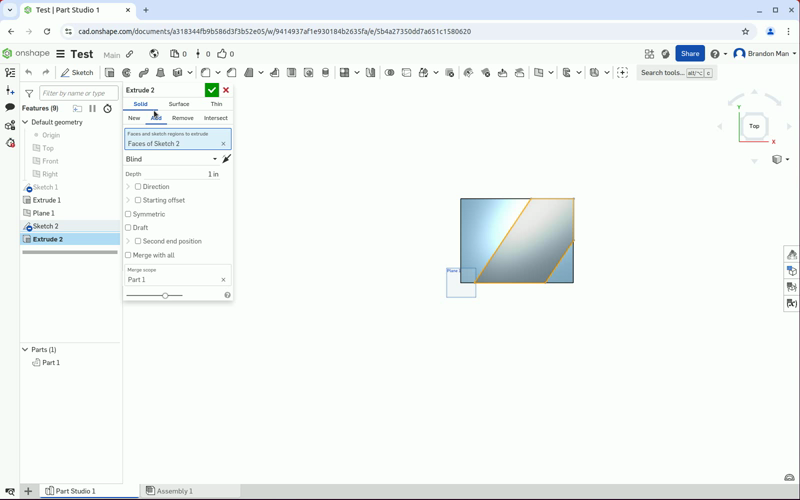
mouse_move(186, 120)
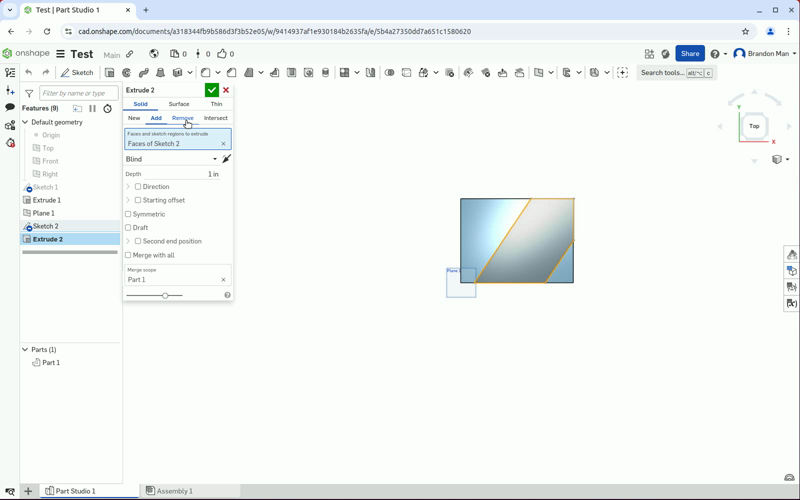
click(186, 120)
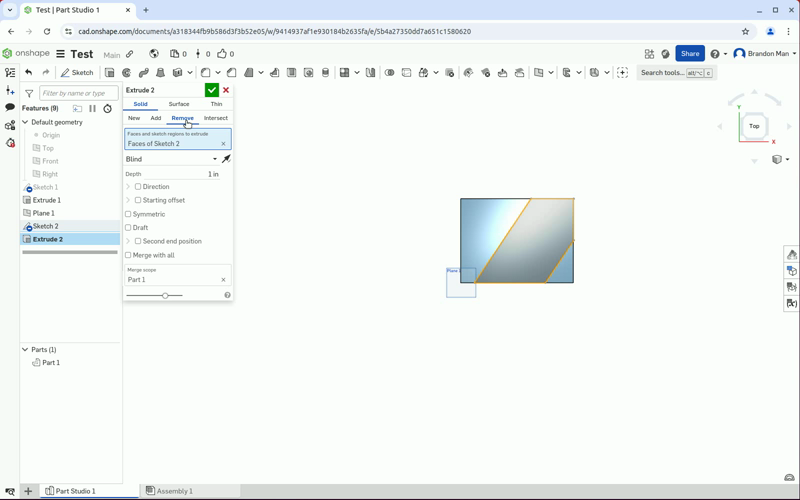
key(tab, 4)
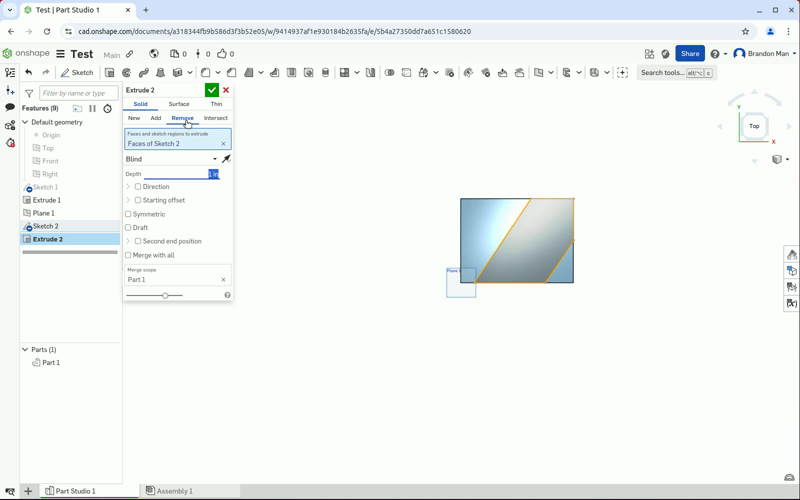
text(5.777)
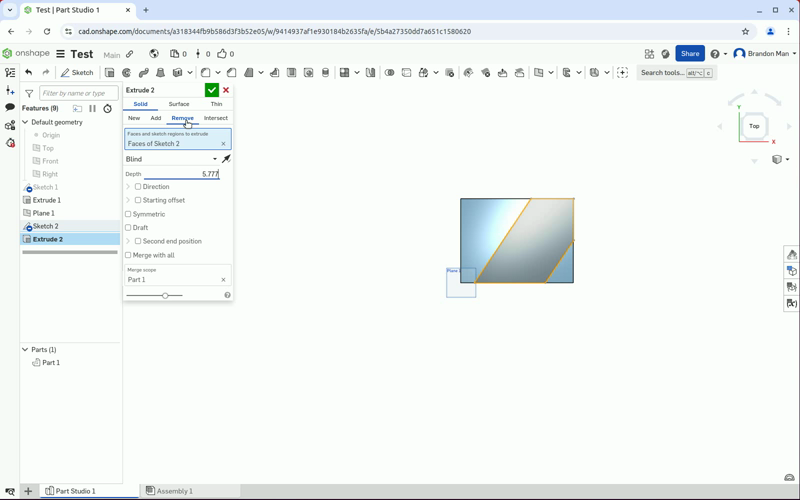
key(tab, 6)
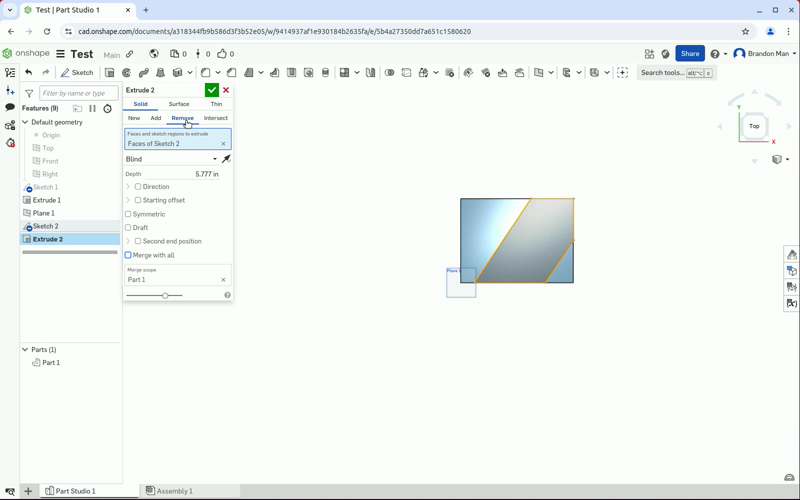
key(space)
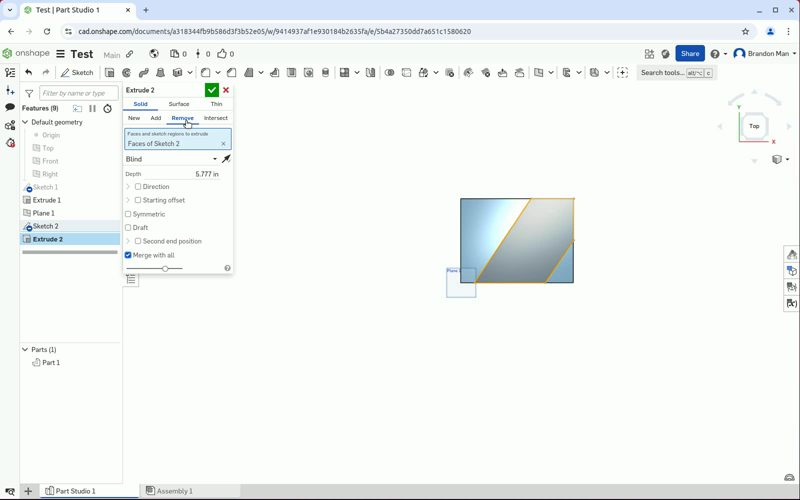
key(enter)
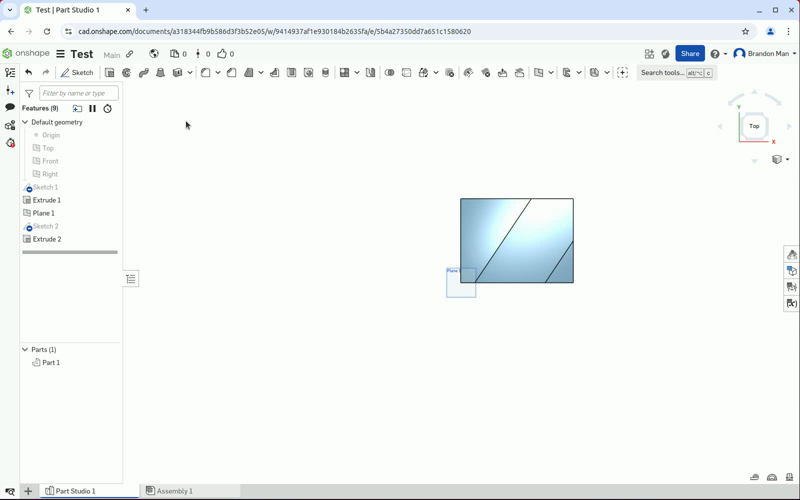
key(shift+h)
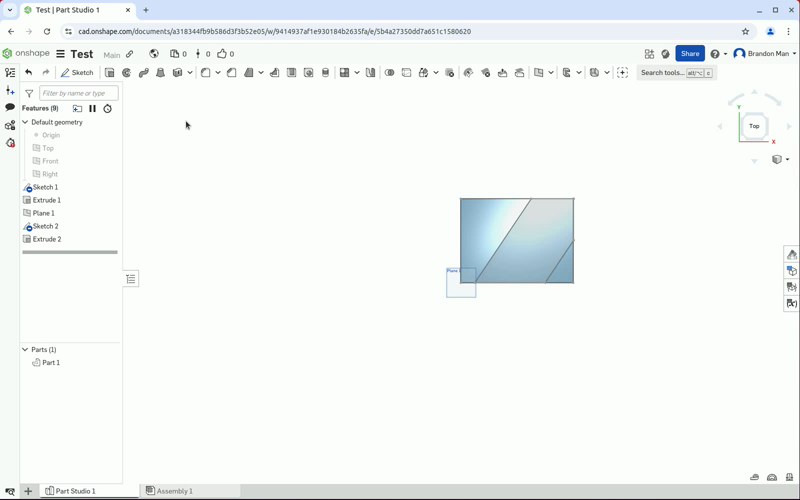
key(shift+h)
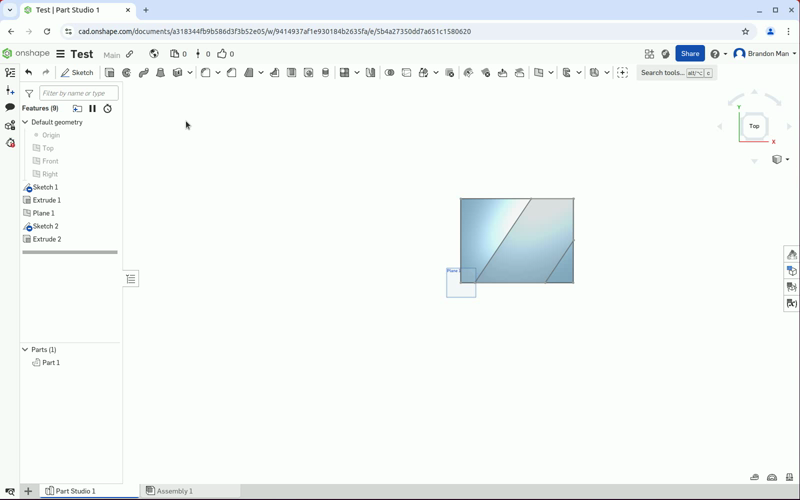
key(shift+7)
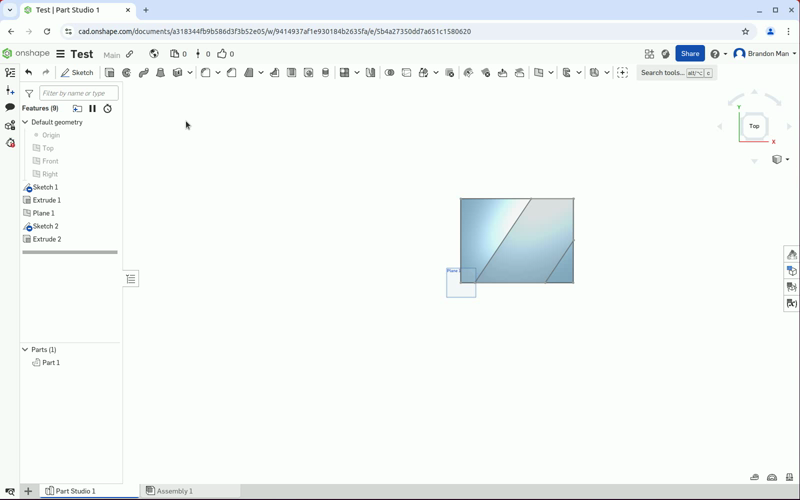
key(up, 3)
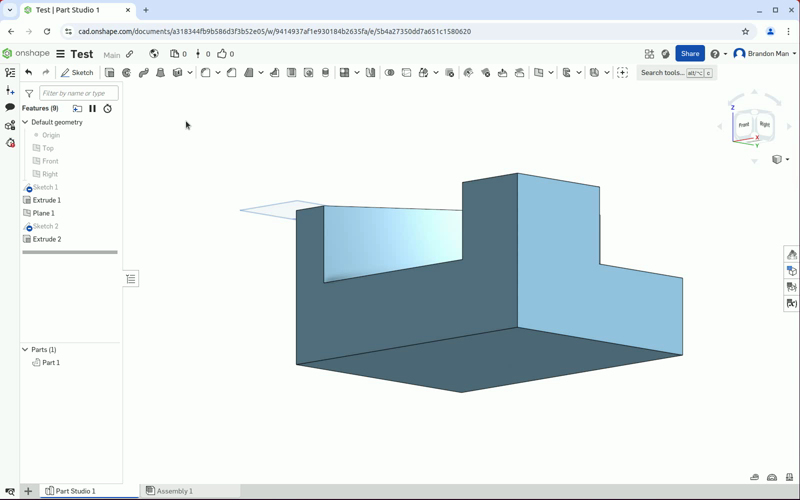
key(left, 3)
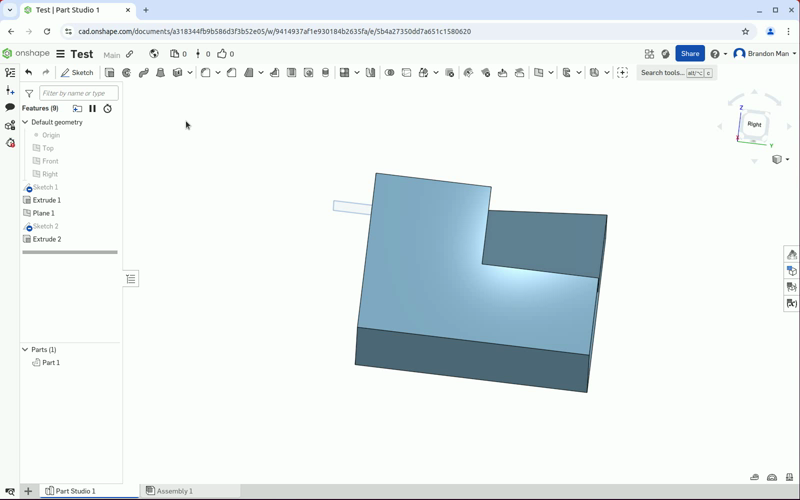
key(right, 3)
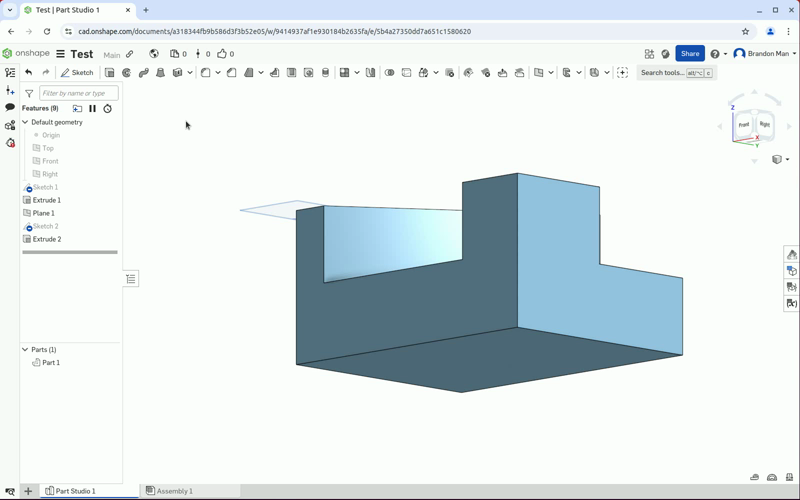
key(down, 3)
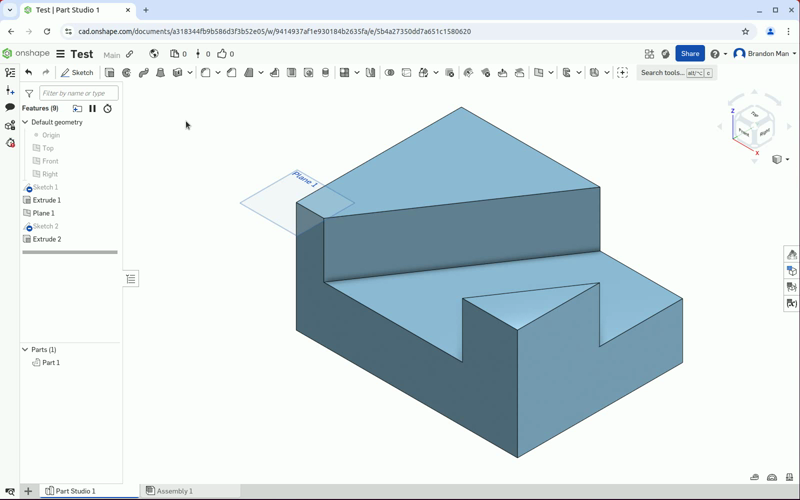
mouse_move(73, 189)
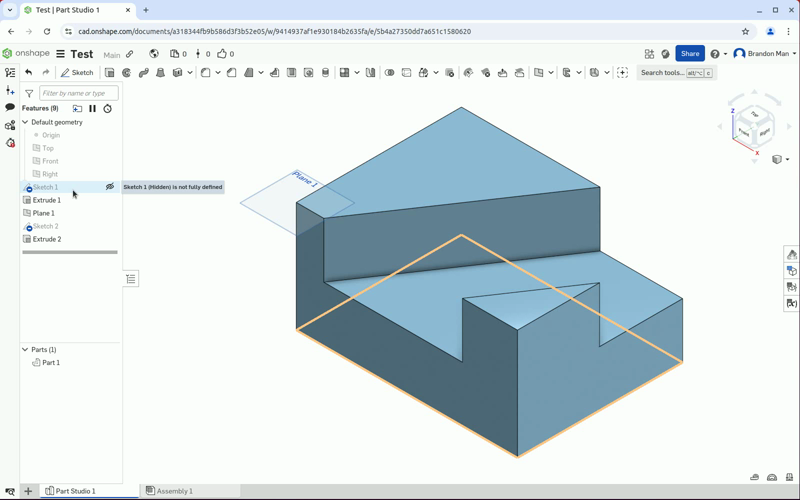
click(73, 189)